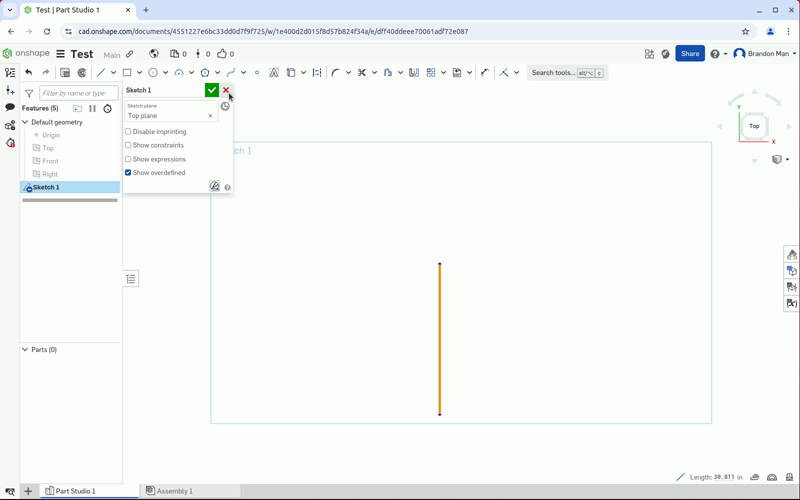
key(shift+h)
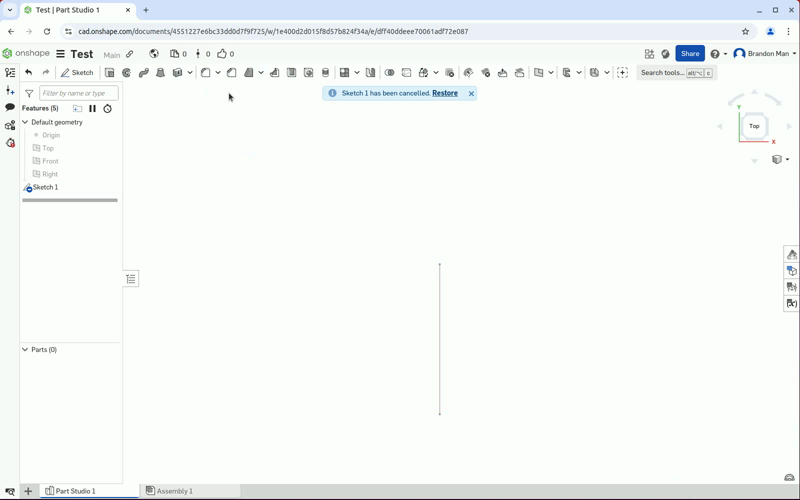
key(shift+s)
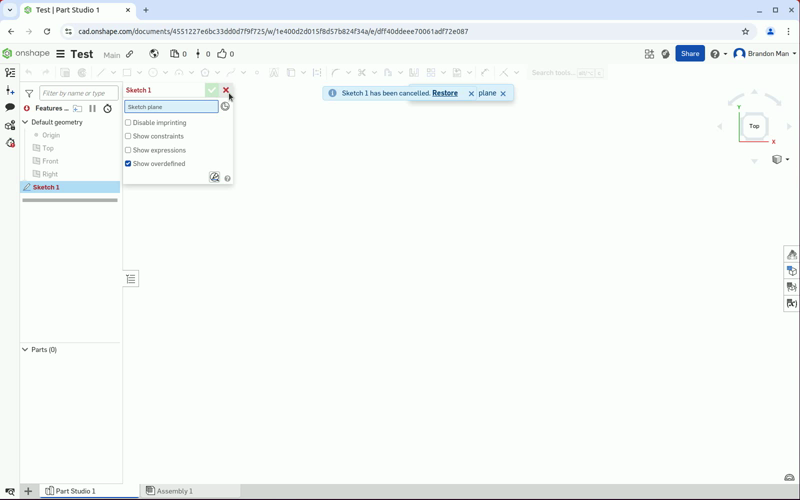
mouse_move(73, 150)
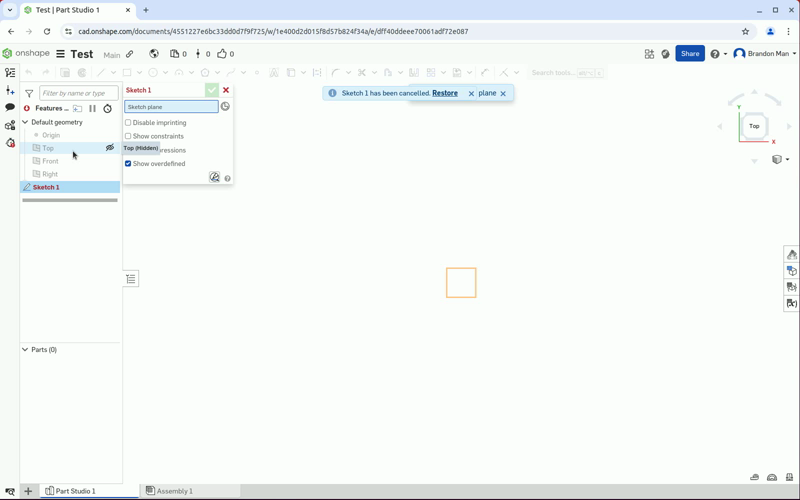
click(73, 150)
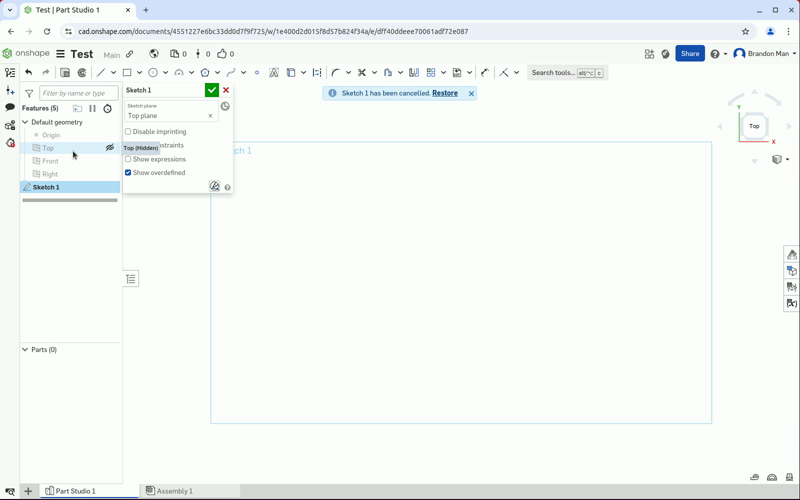
mouse_move(73, 352)
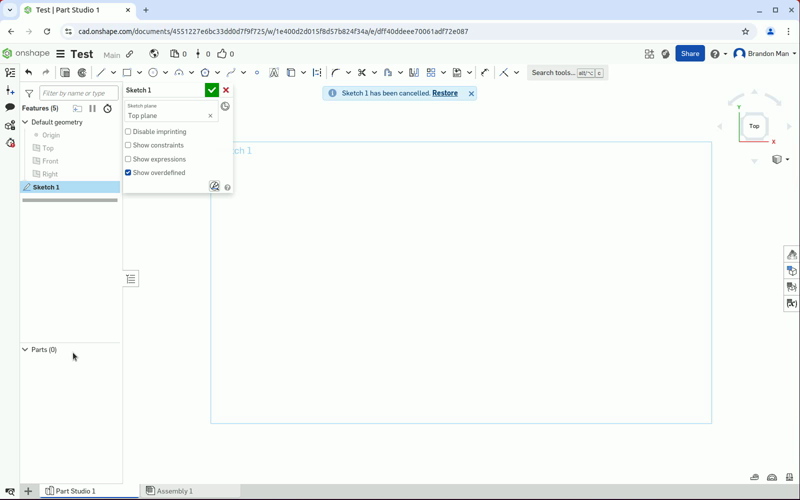
key(y)
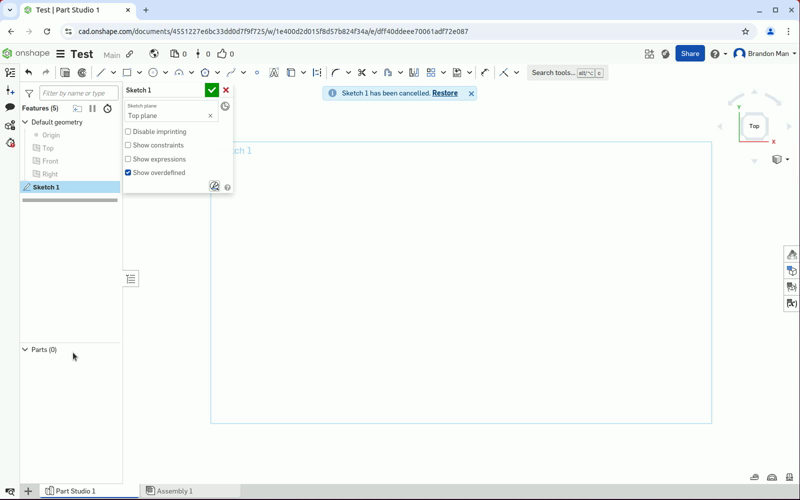
key(l)
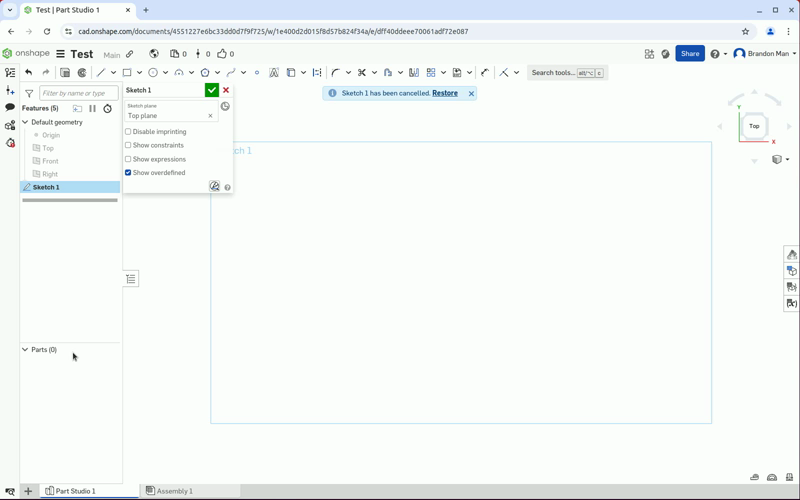
key_down(shift)
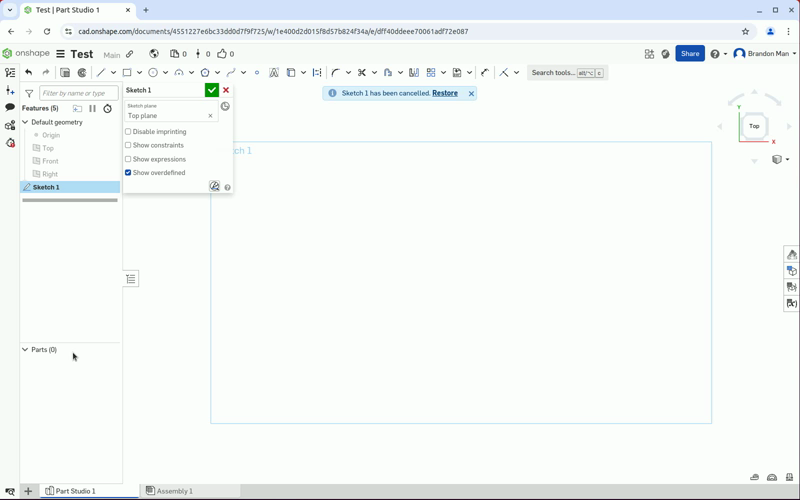
mouse_move(460, 282)
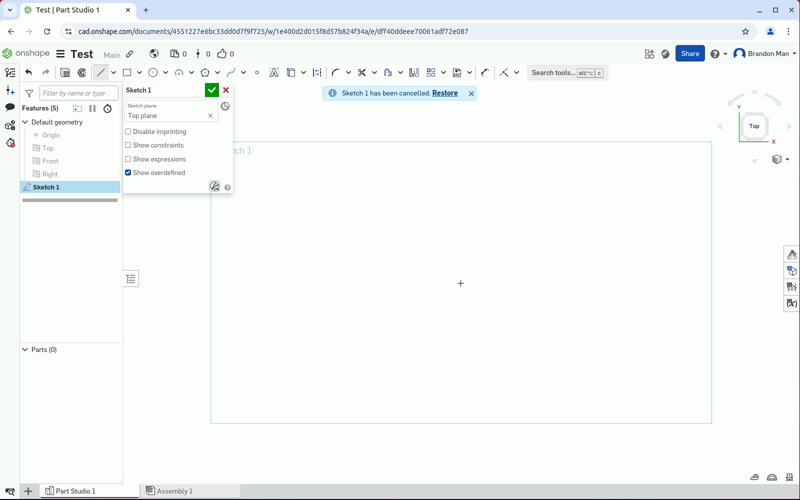
click(460, 282)
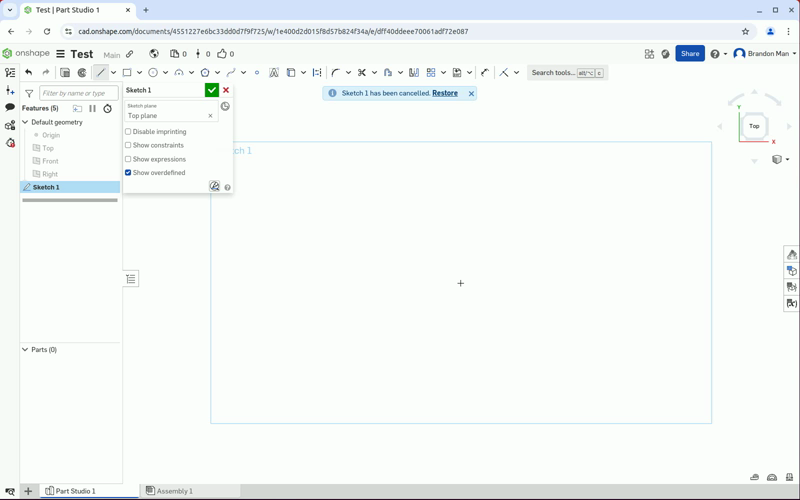
key_up(shift)
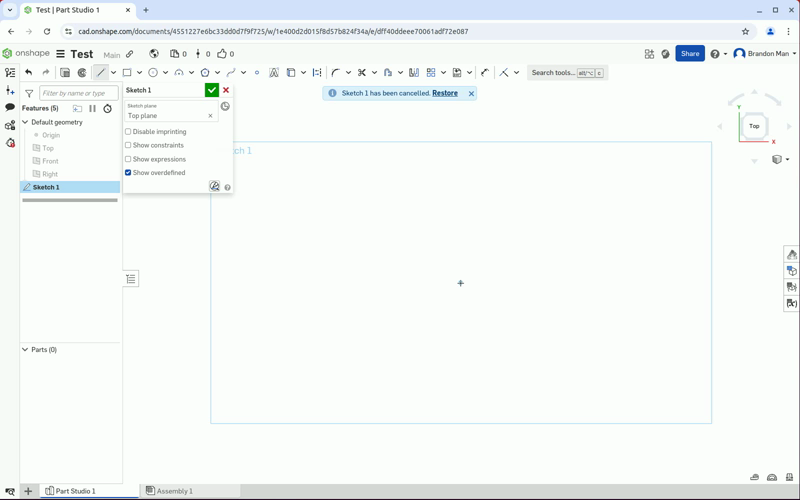
key_down(shift)
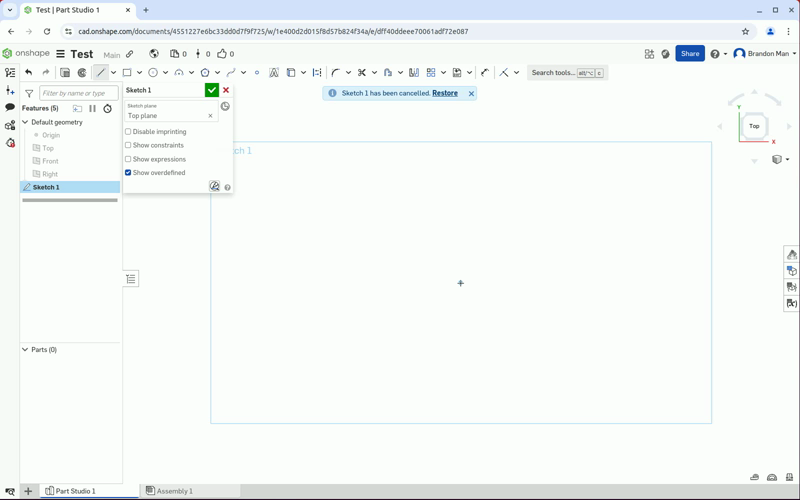
mouse_move(544, 282)
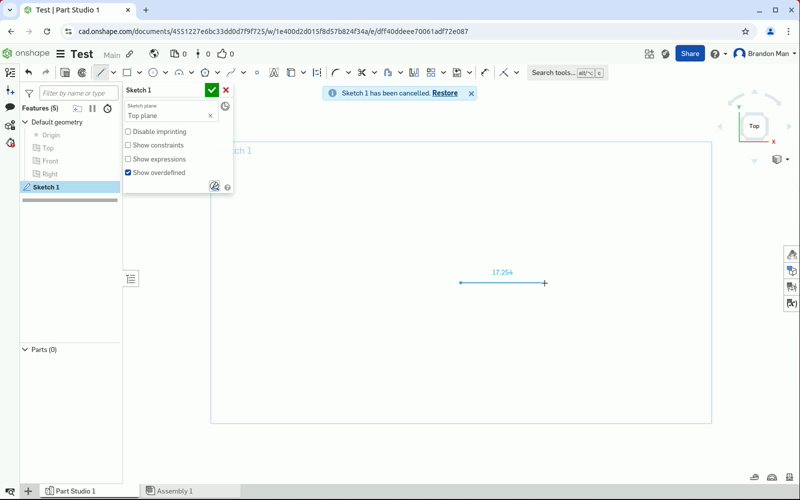
click(544, 282)
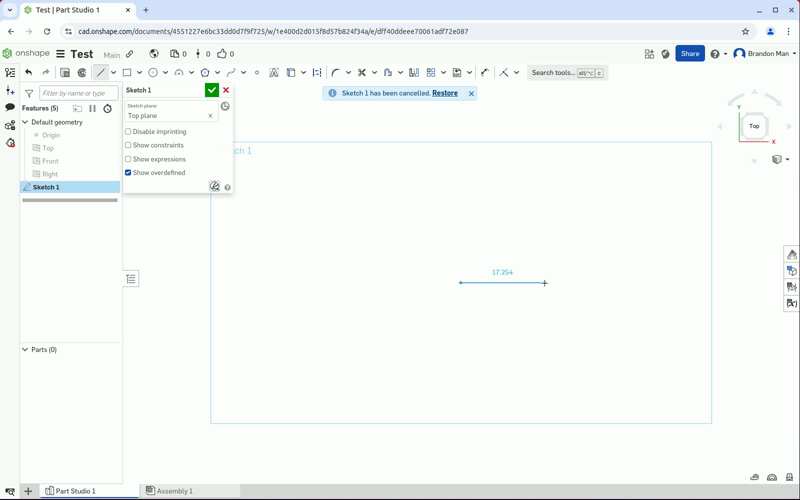
key_up(shift)
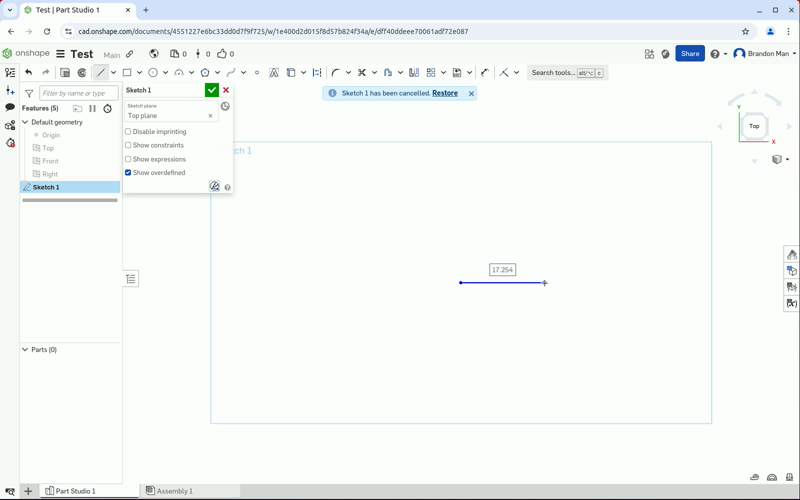
key_down(shift)
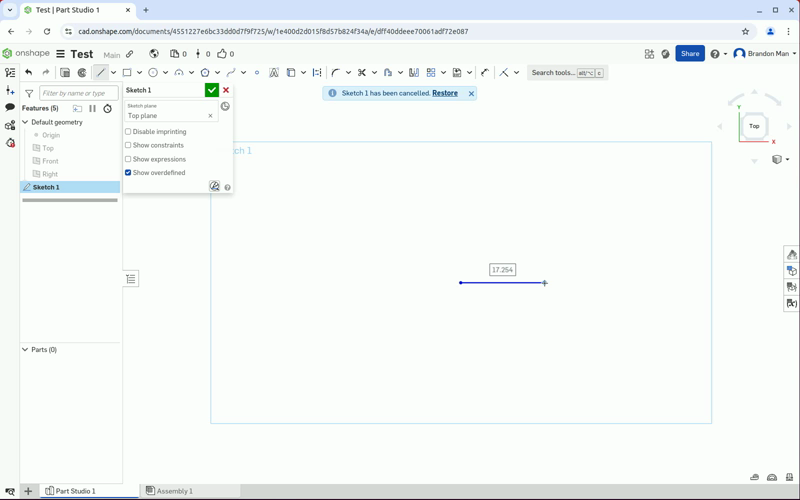
mouse_move(573, 226)
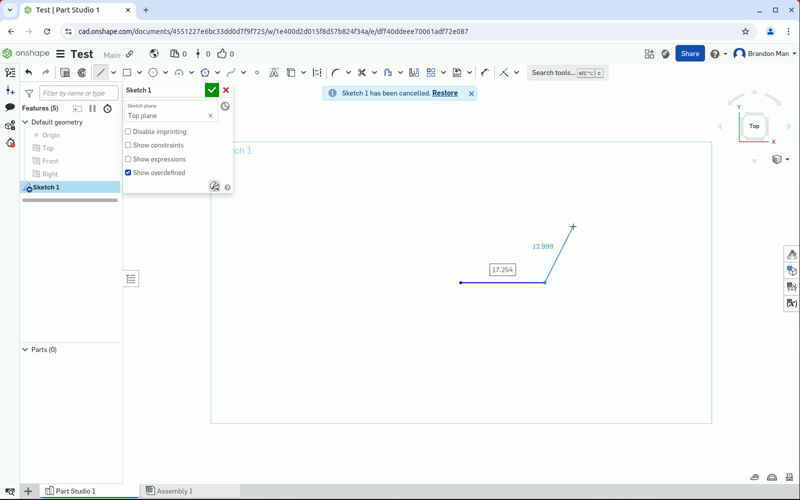
click(573, 226)
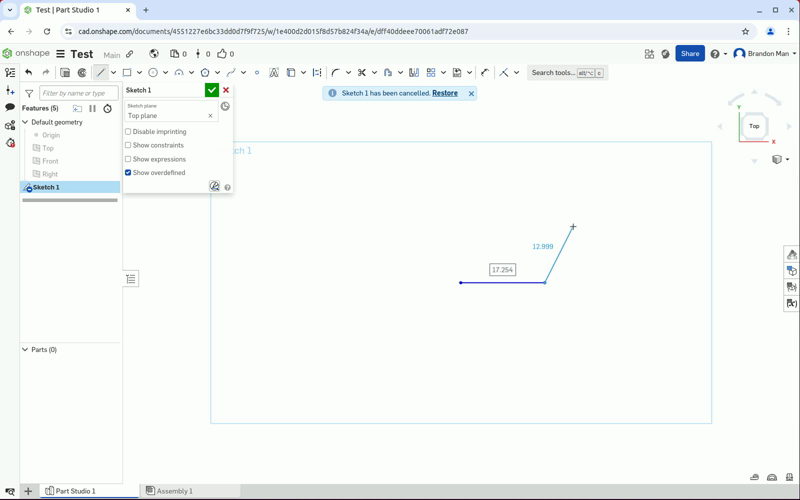
key_up(shift)
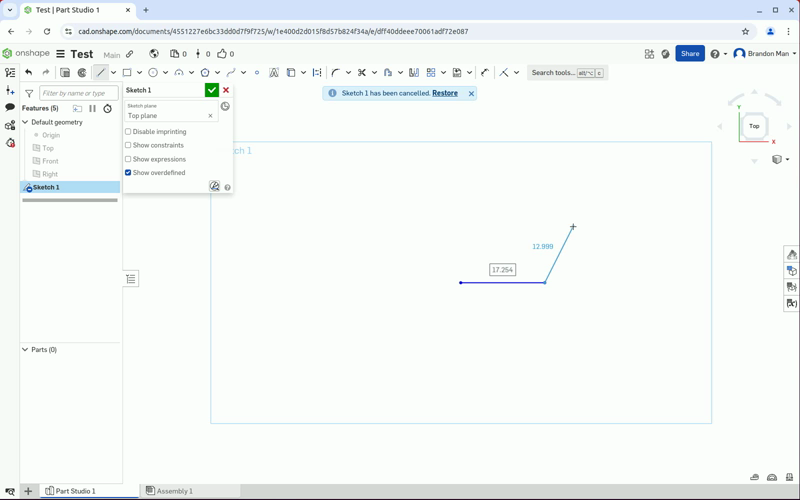
key_down(shift)
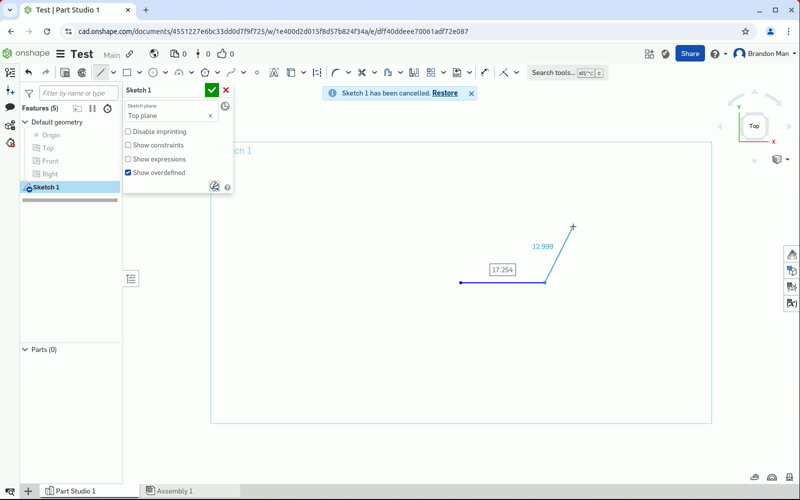
mouse_move(589, 226)
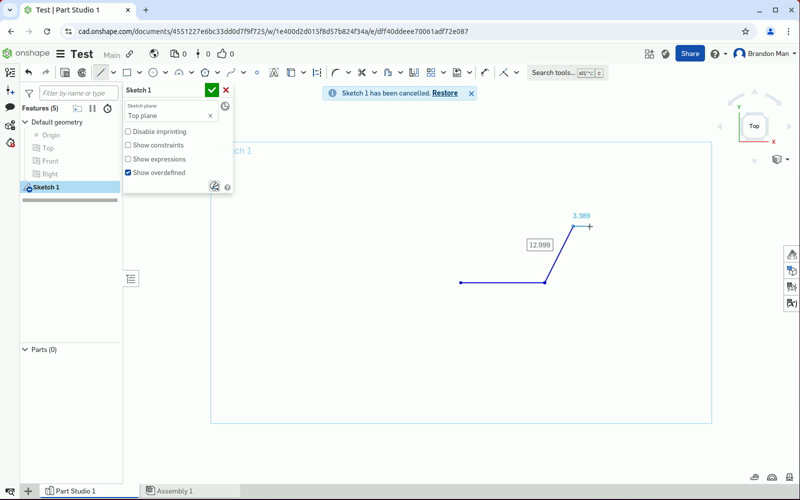
mouse_move(573, 170)
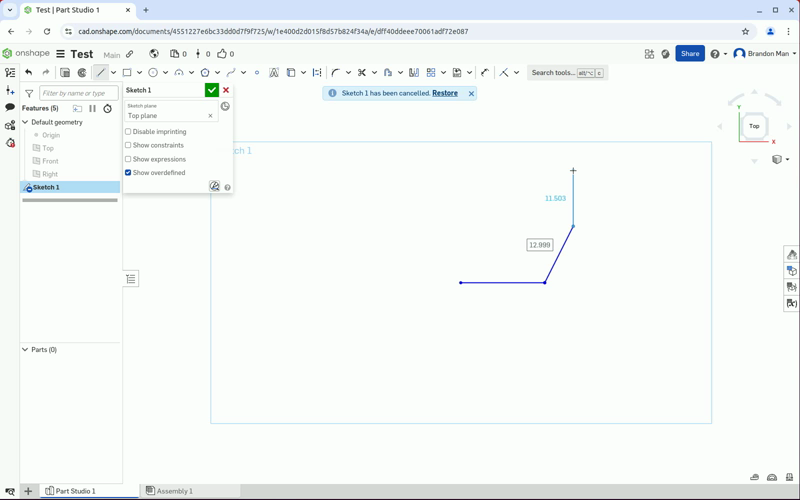
click(573, 170)
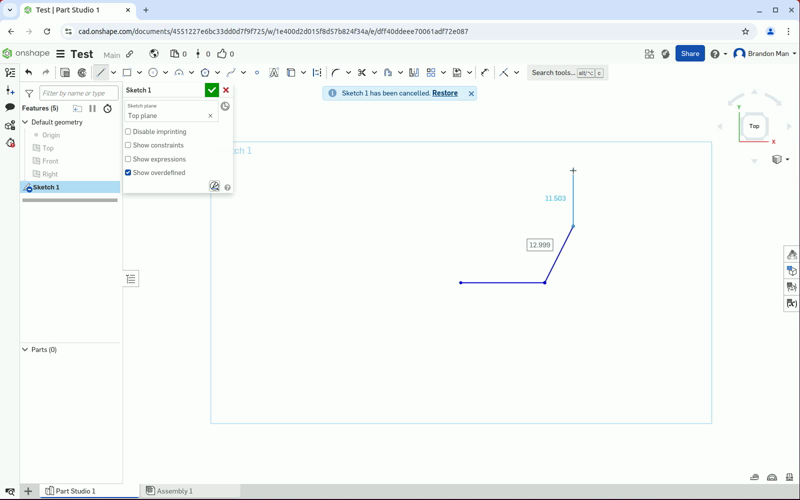
key_up(shift)
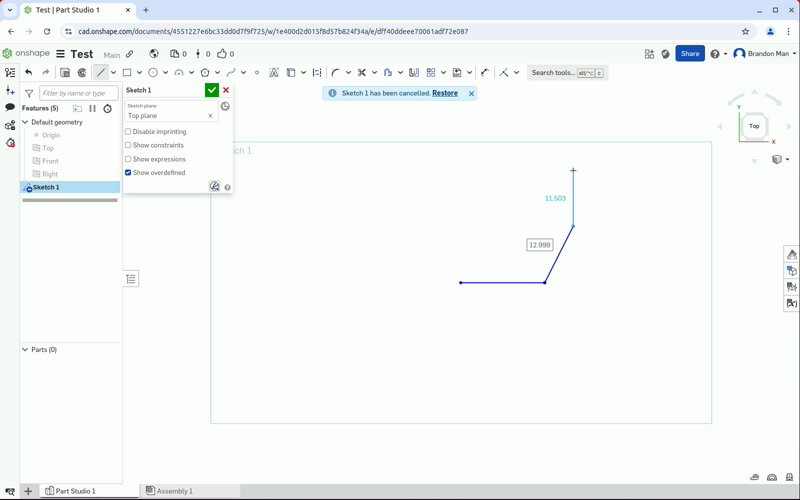
key_down(shift)
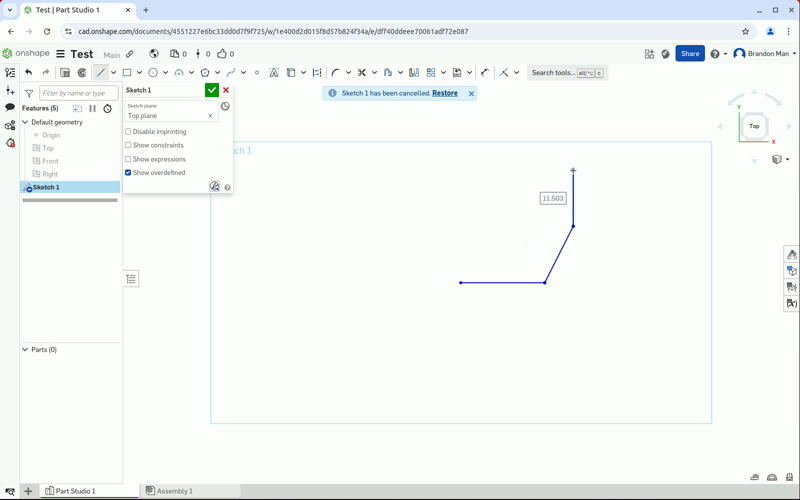
mouse_move(460, 170)
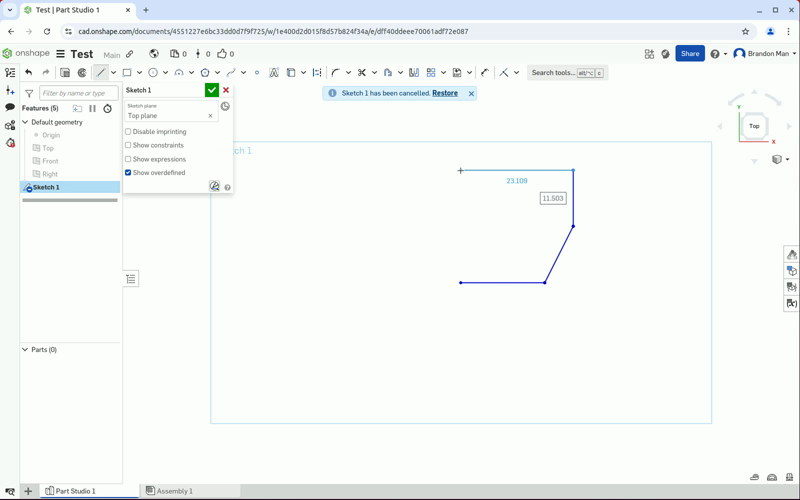
click(460, 170)
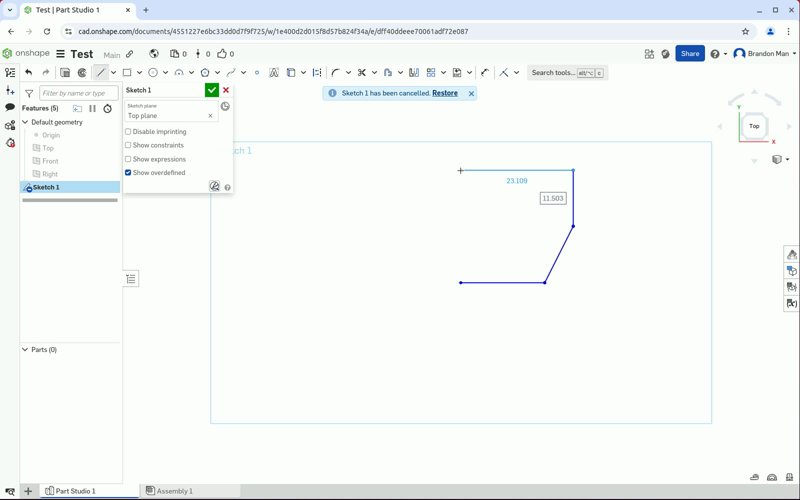
key_up(shift)
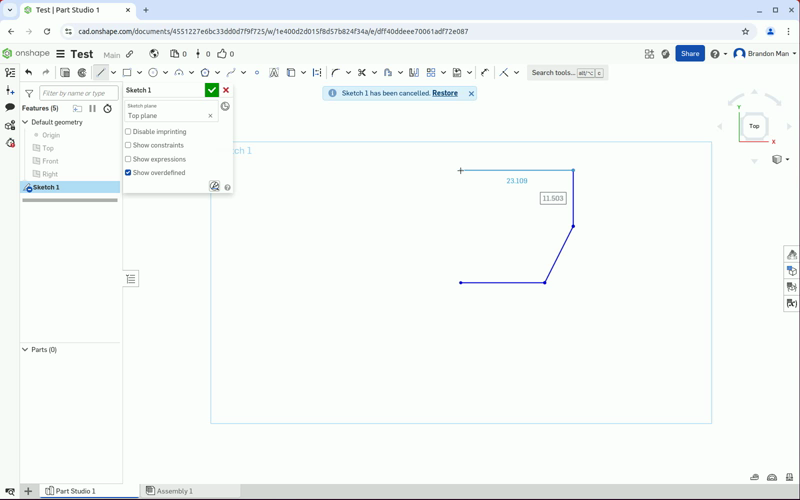
key(esc)
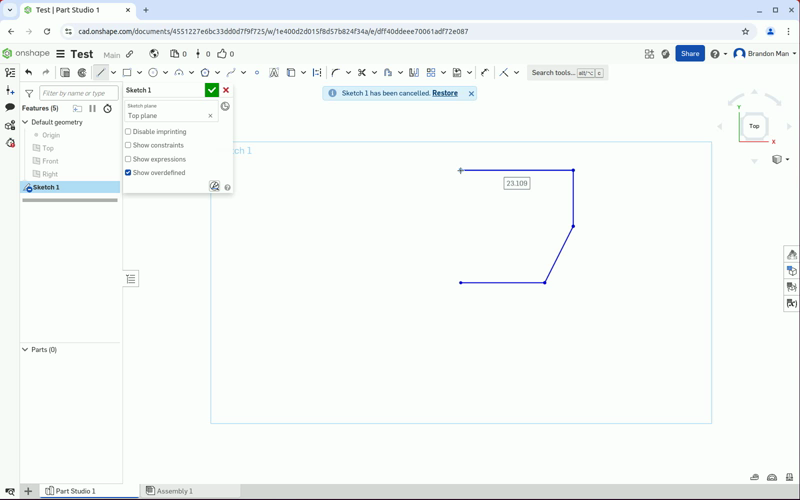
key(a)
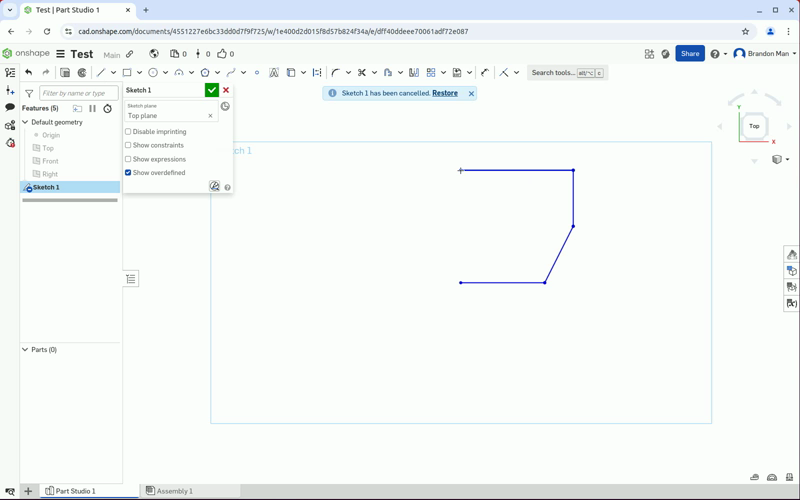
mouse_move(460, 170)
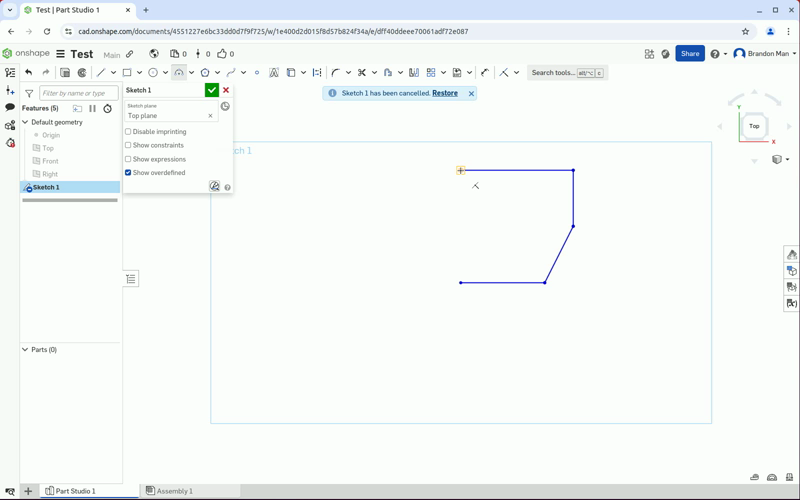
click(460, 170)
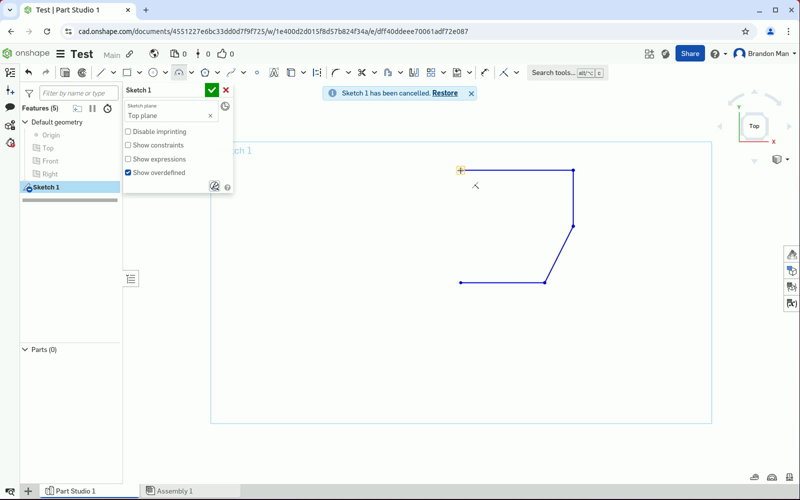
mouse_move(460, 282)
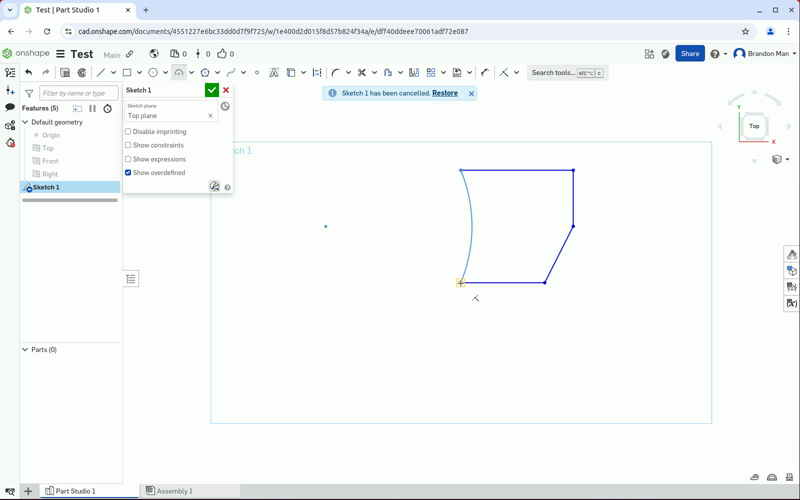
click(460, 282)
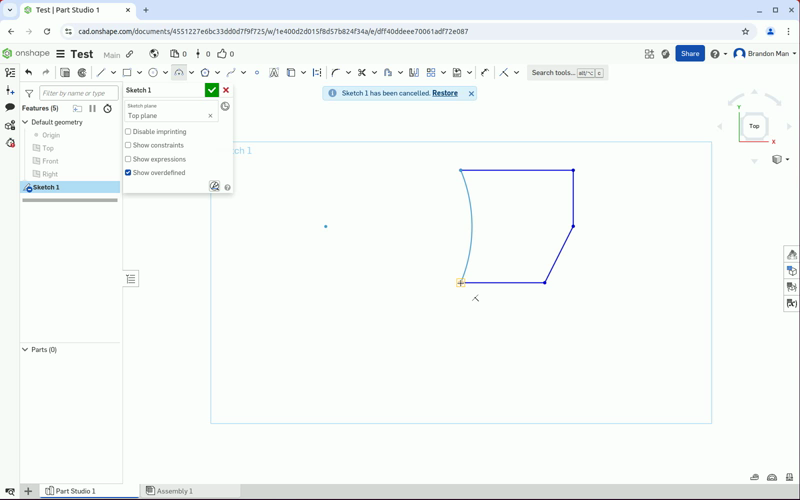
key_down(shift)
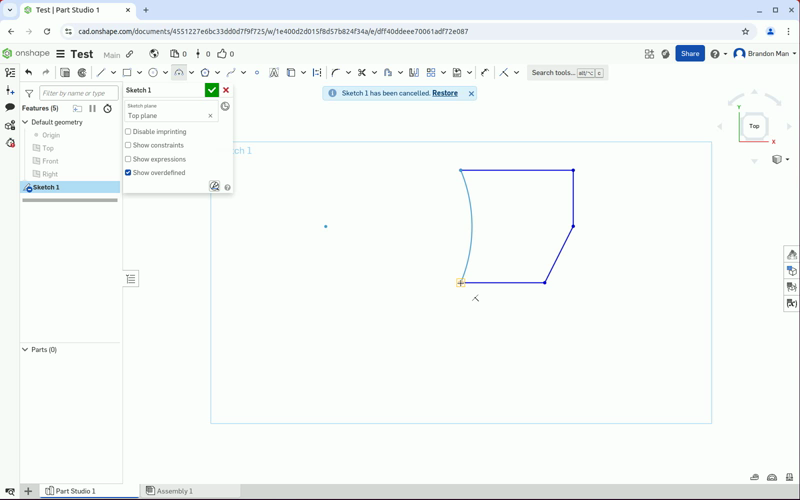
mouse_move(404, 226)
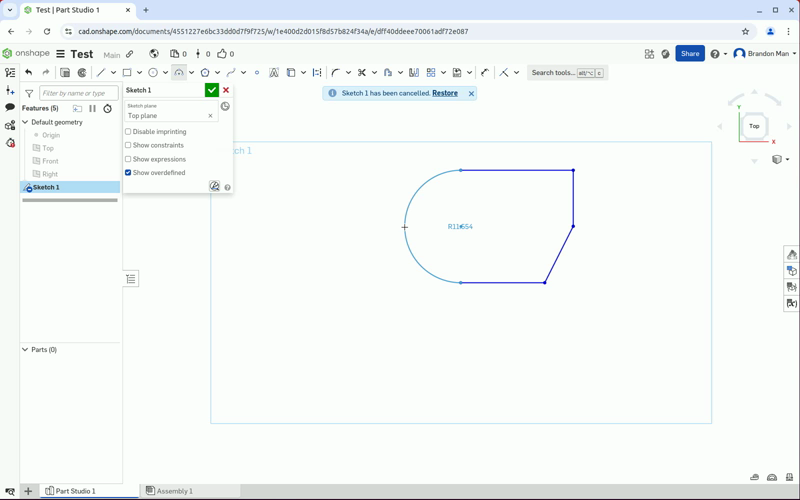
click(404, 226)
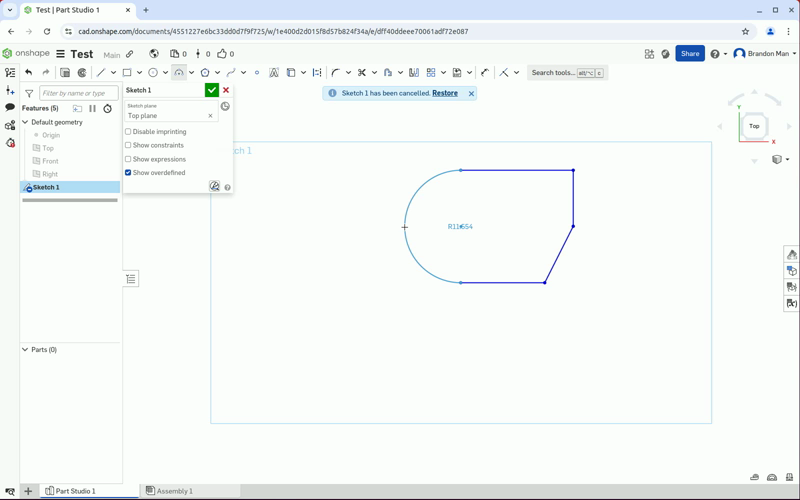
key_up(shift)
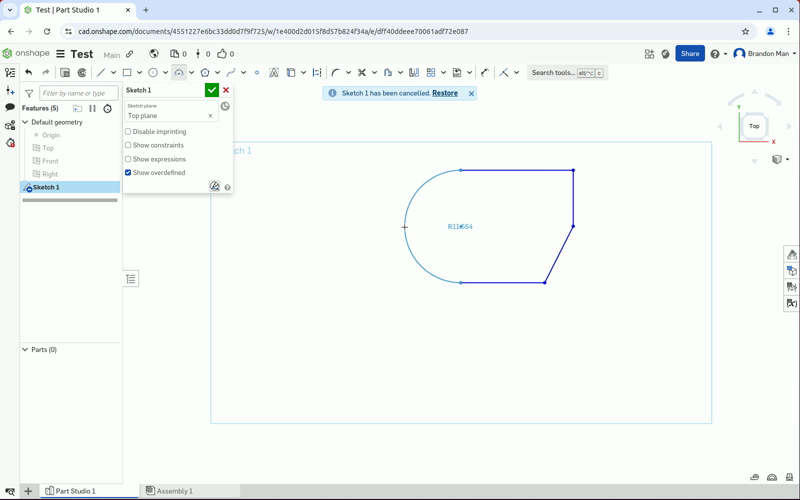
key(esc)
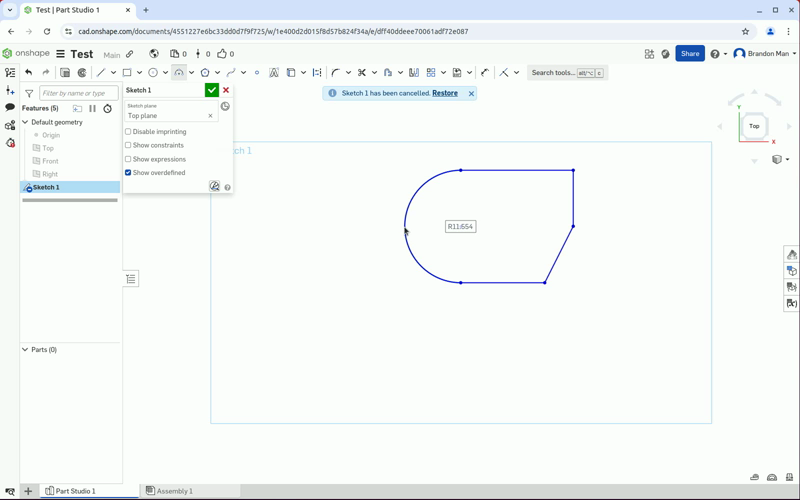
mouse_move(518, 249)
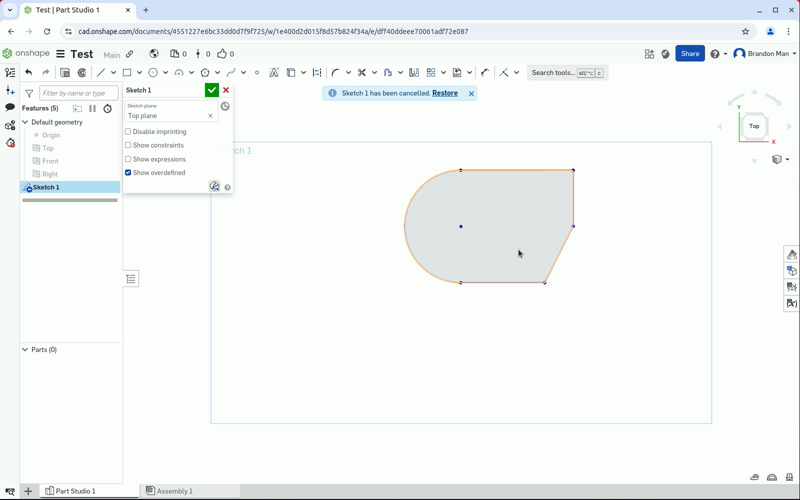
click(518, 249)
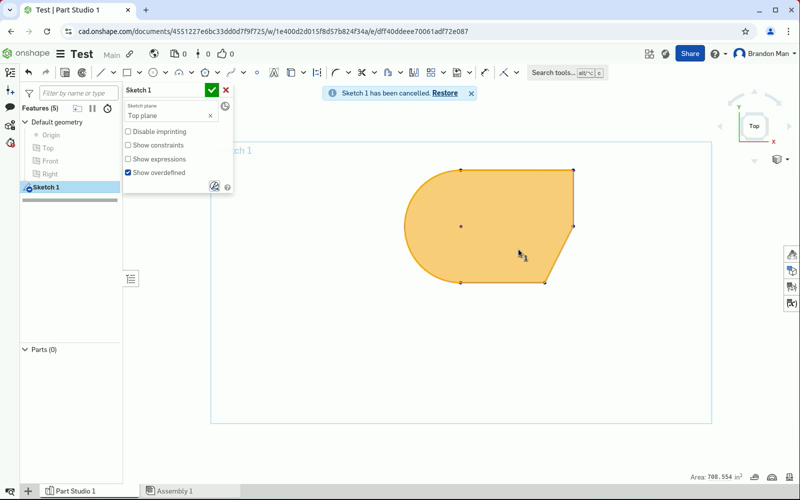
mouse_move(73, 352)
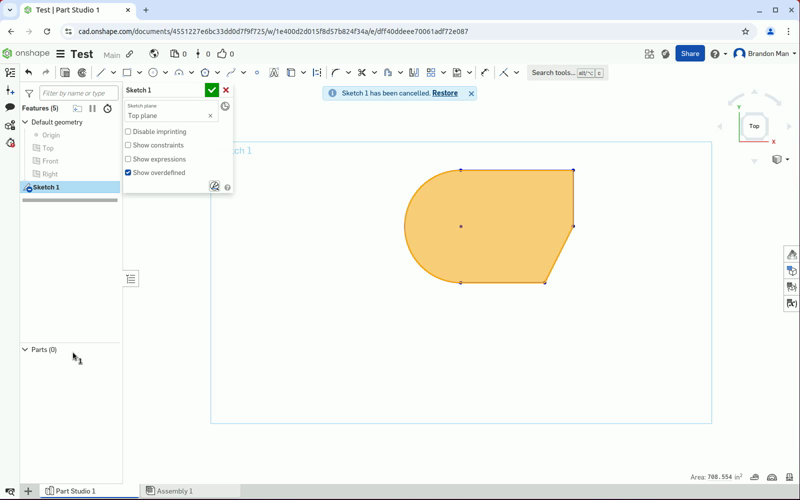
key(shift+y)
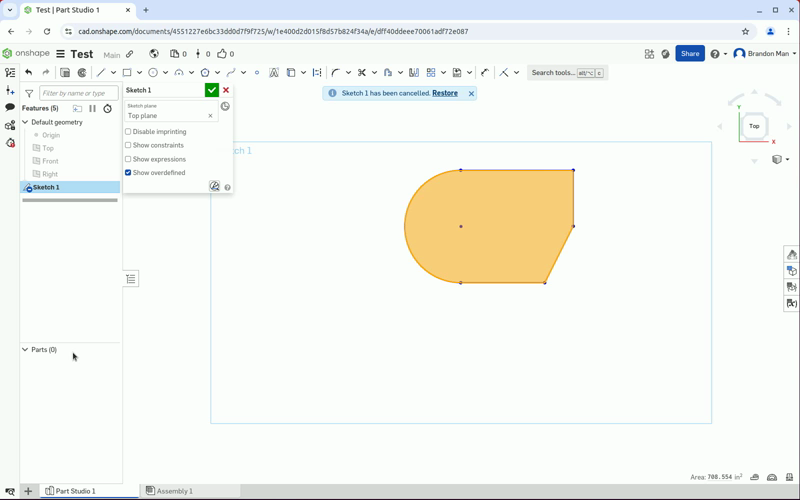
key(shift+e)
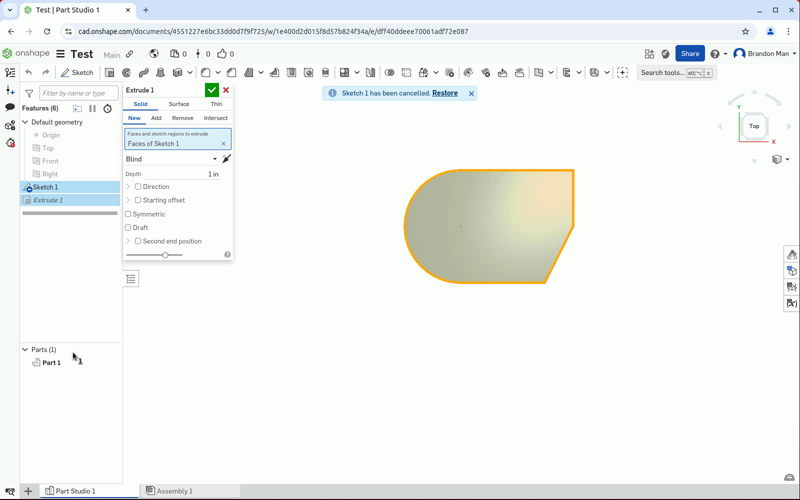
mouse_move(143, 106)
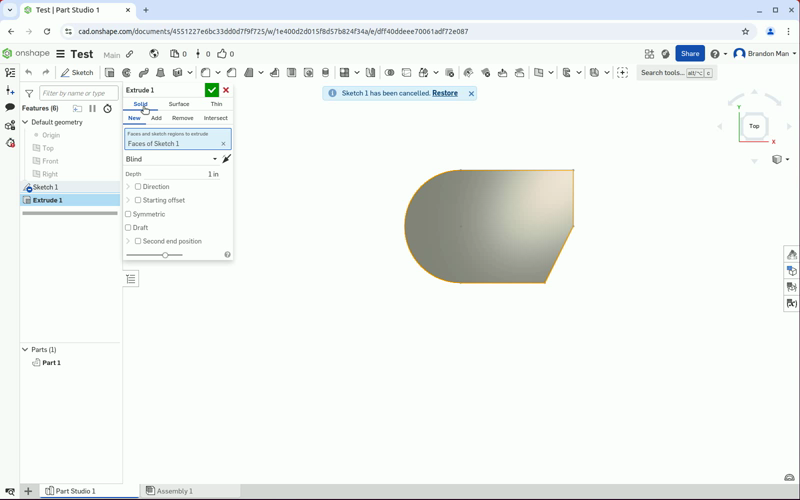
click(143, 106)
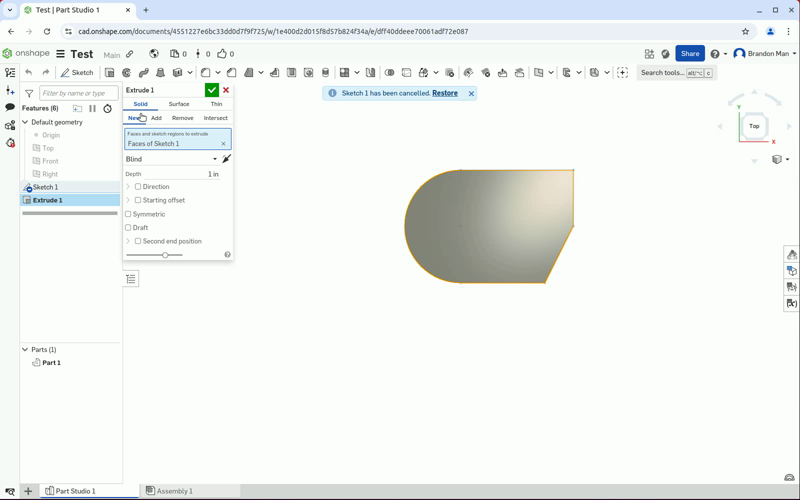
mouse_move(137, 120)
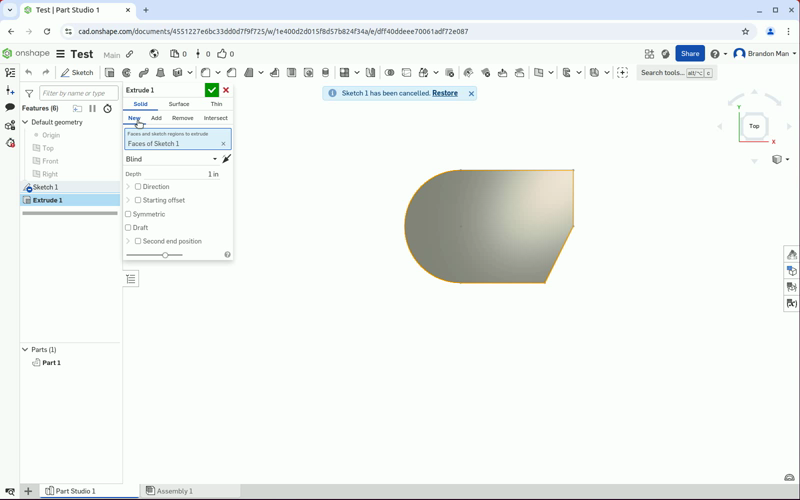
click(137, 120)
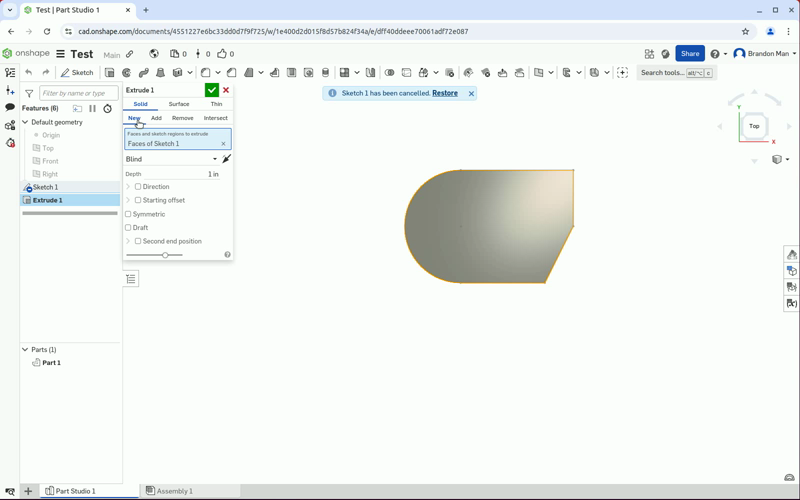
key(tab, 4)
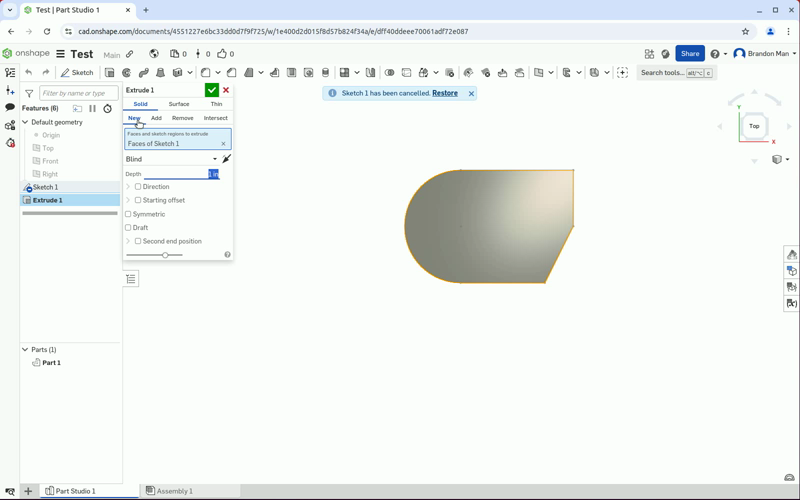
text(5.777)
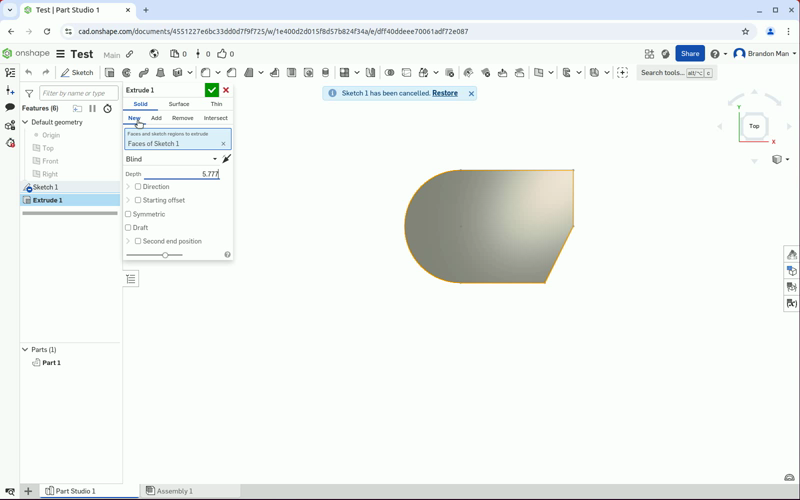
key(enter)
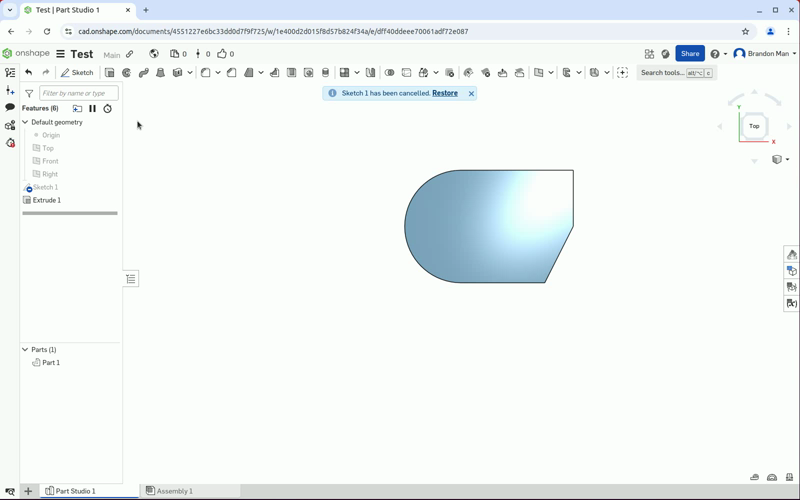
key(shift+h)
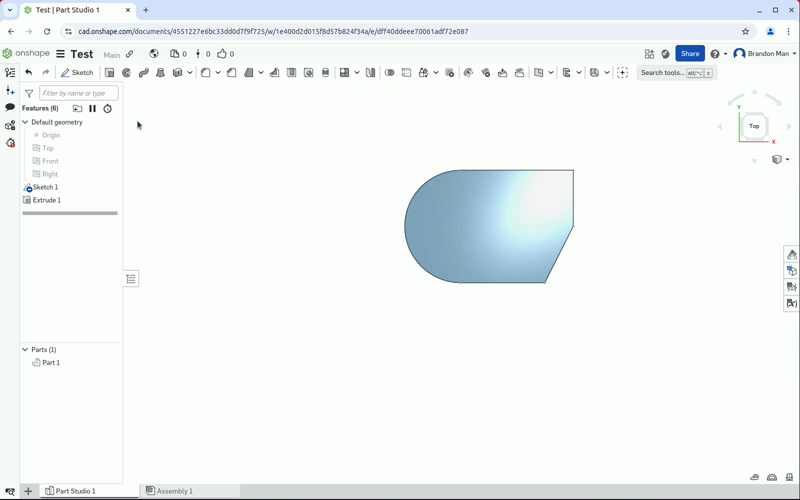
key(shift+h)
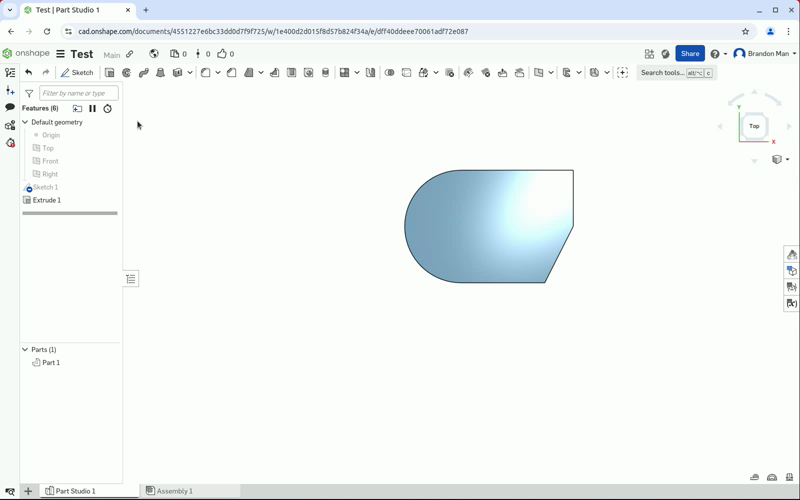
mouse_move(73, 189)
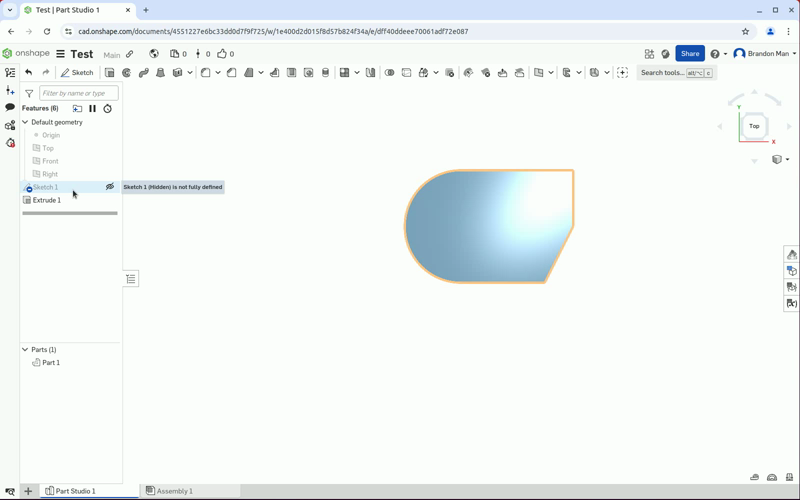
click(73, 189)
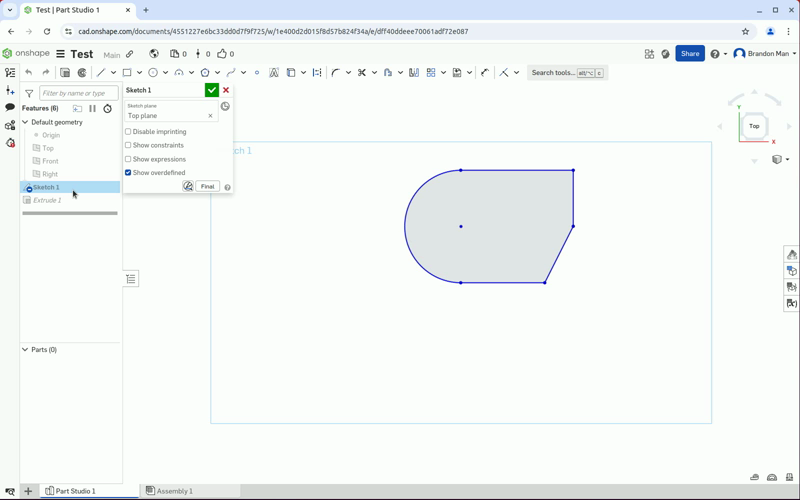
mouse_move(229, 92)
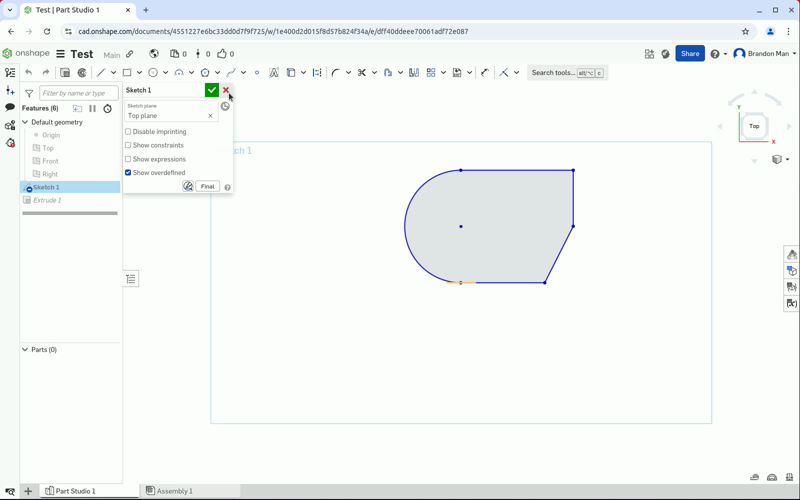
click(229, 92)
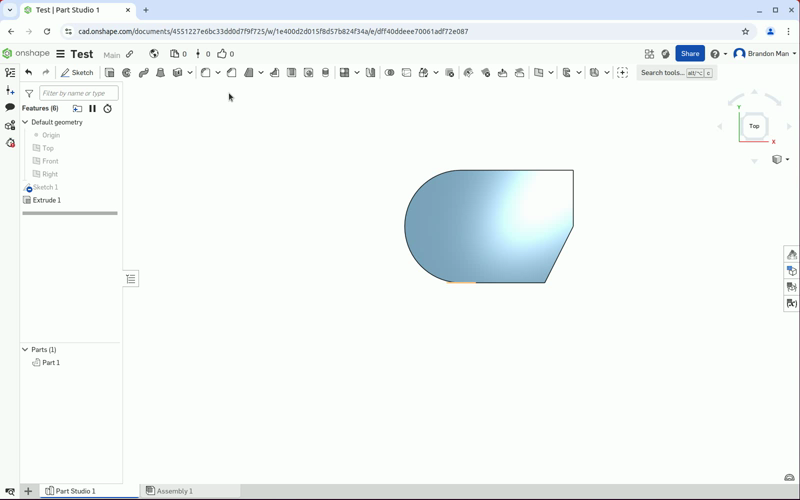
mouse_move(541, 75)
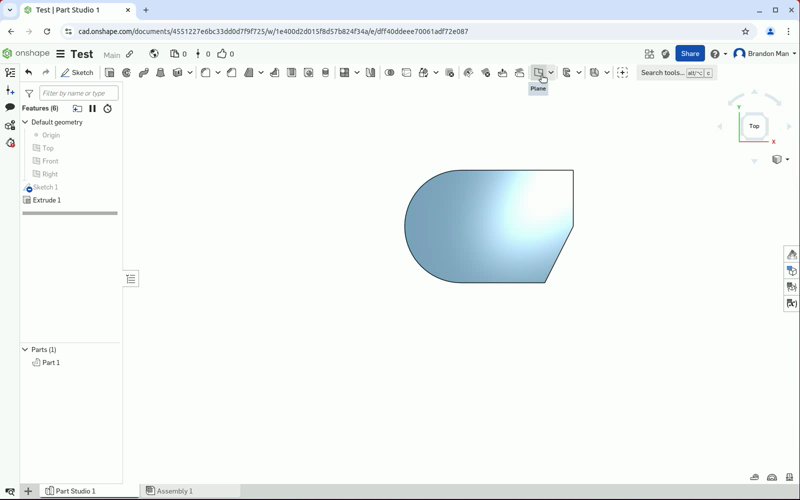
click(541, 75)
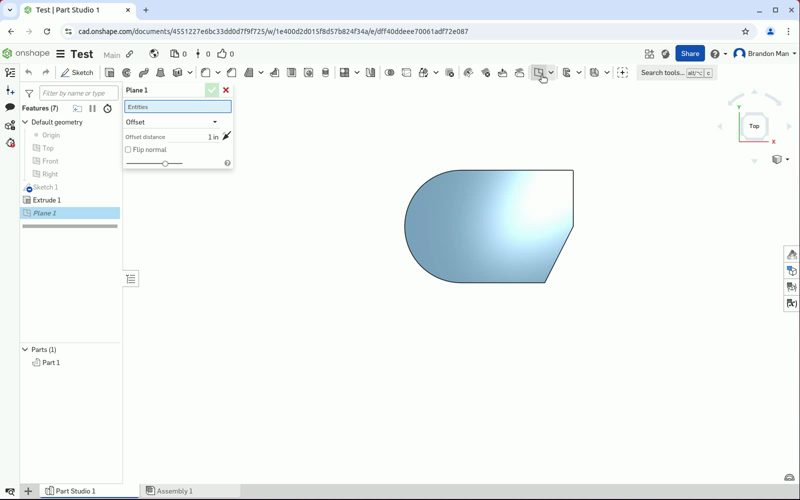
mouse_move(73, 150)
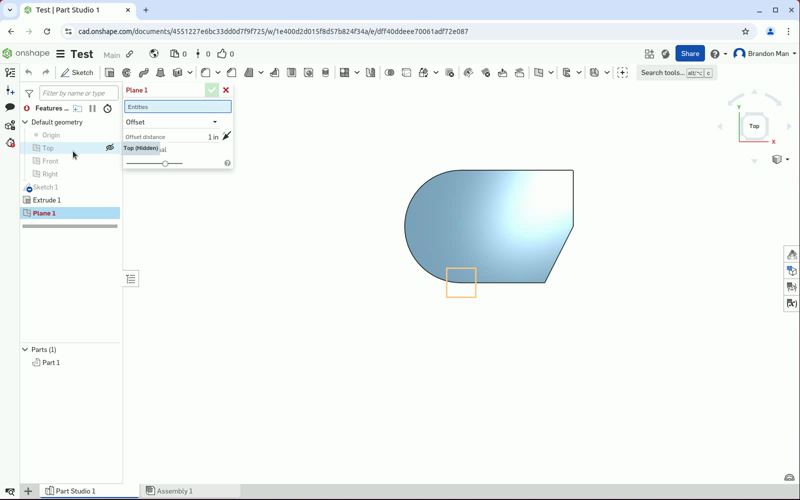
click(73, 150)
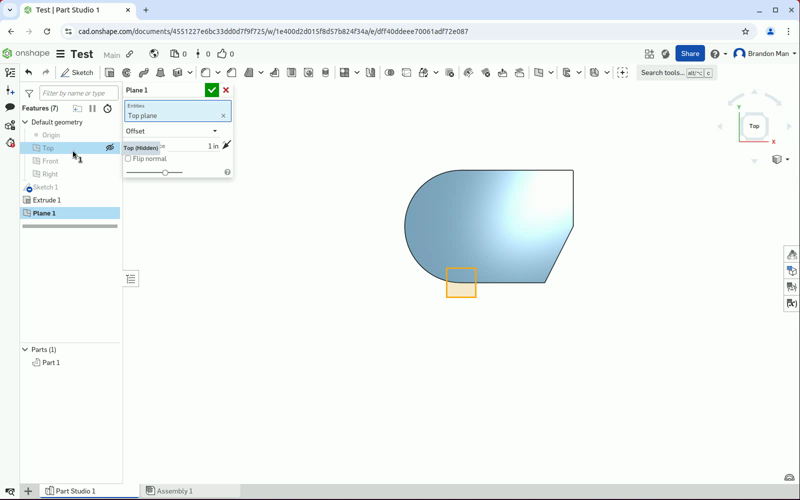
key(tab, 2)
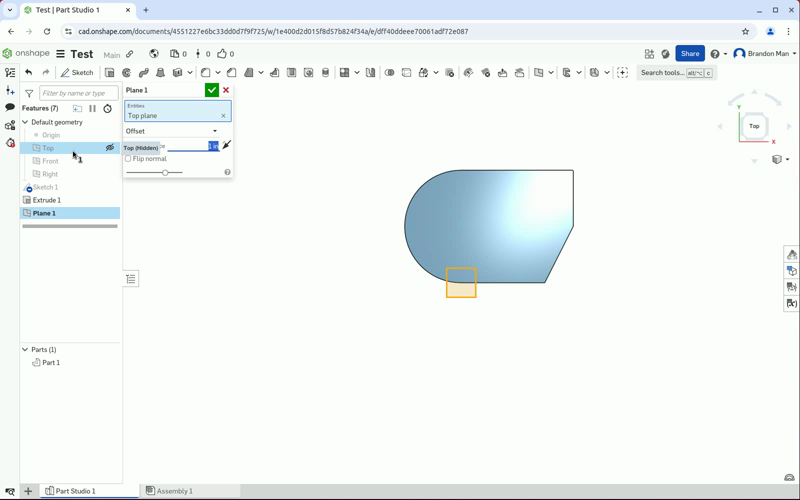
text(5.792)
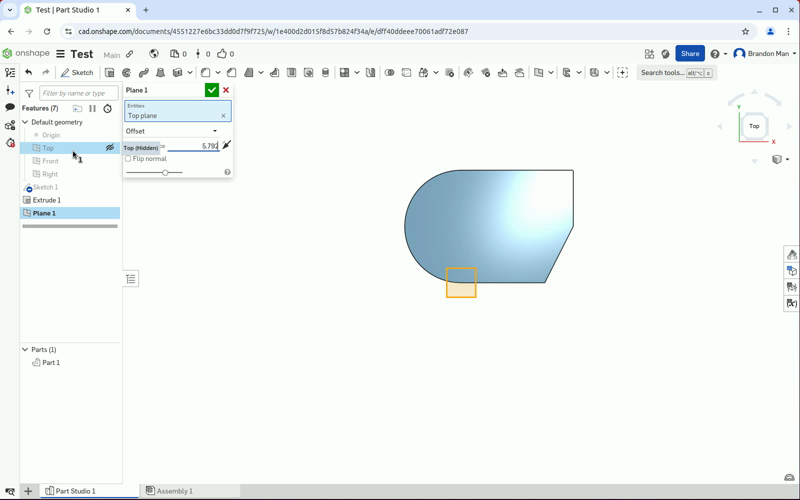
key(enter, 2)
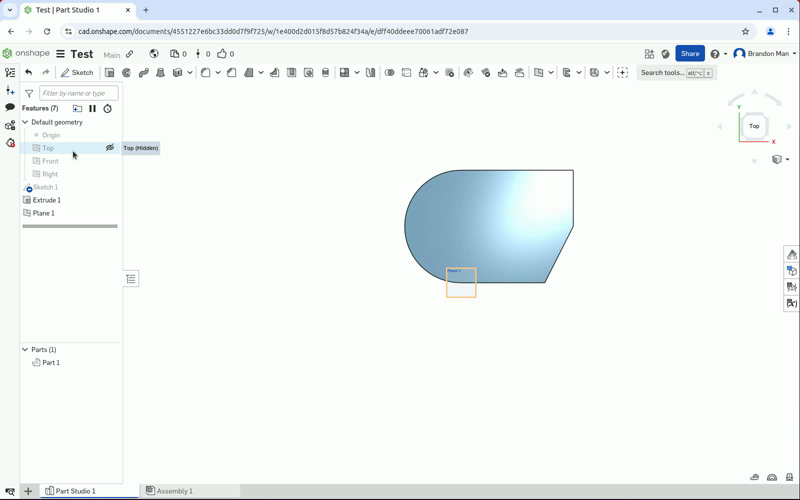
key(shift+s)
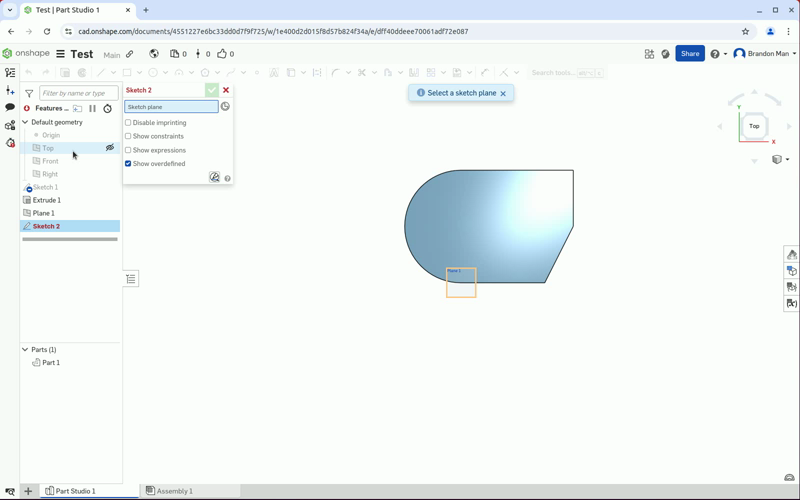
mouse_move(73, 215)
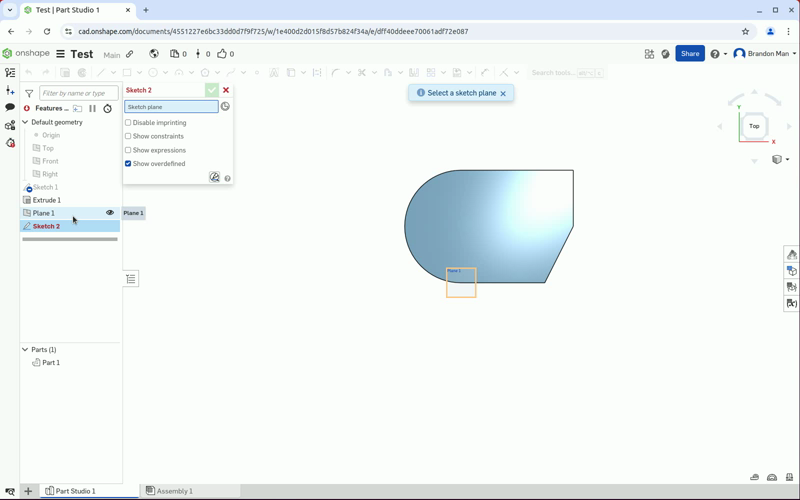
click(73, 215)
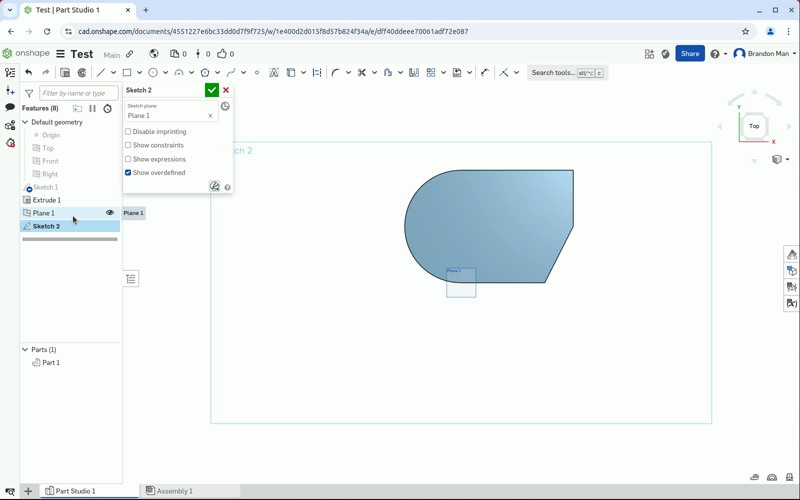
mouse_move(73, 352)
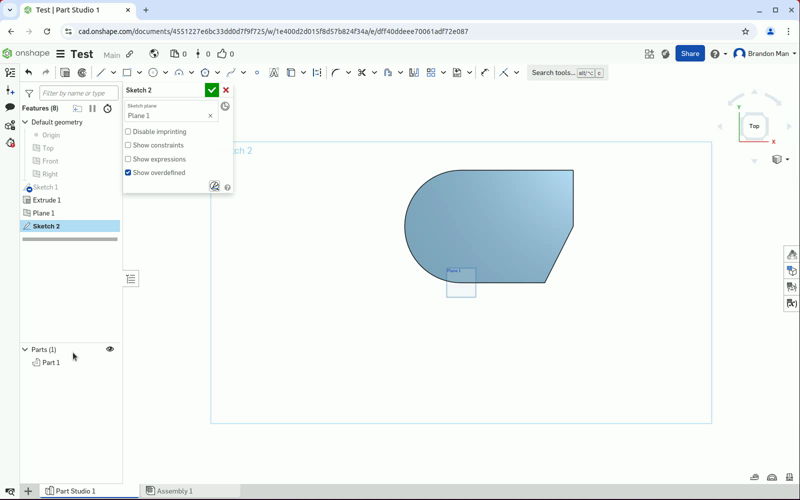
key(y)
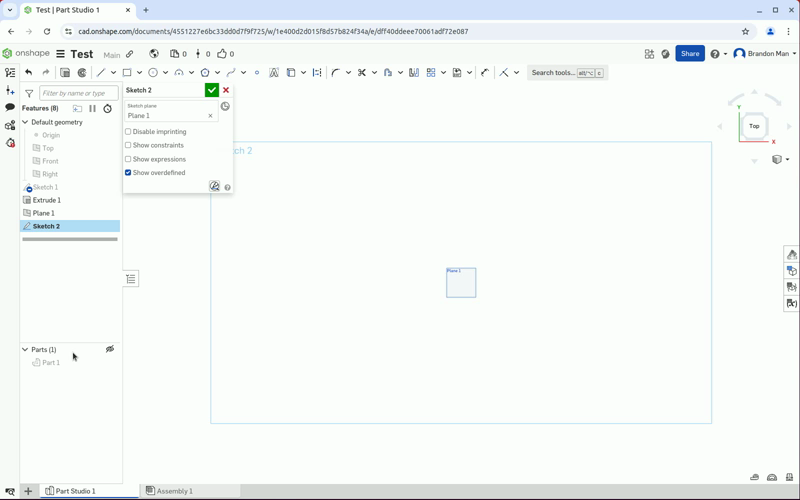
key(c)
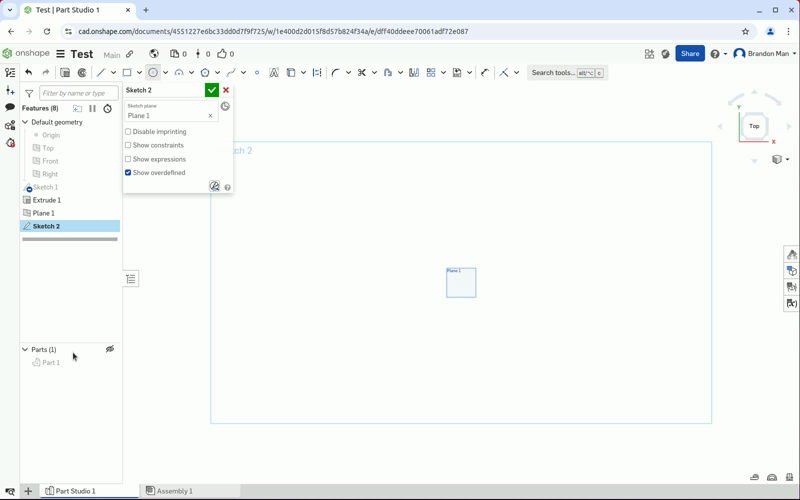
key_down(shift)
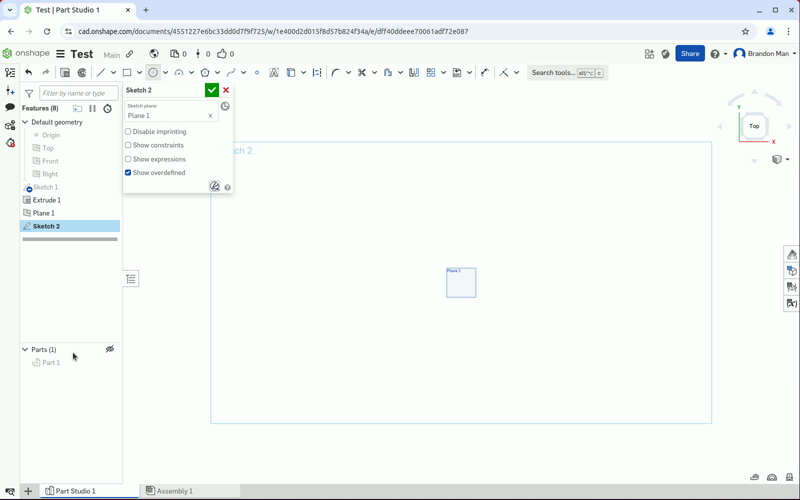
mouse_move(461, 226)
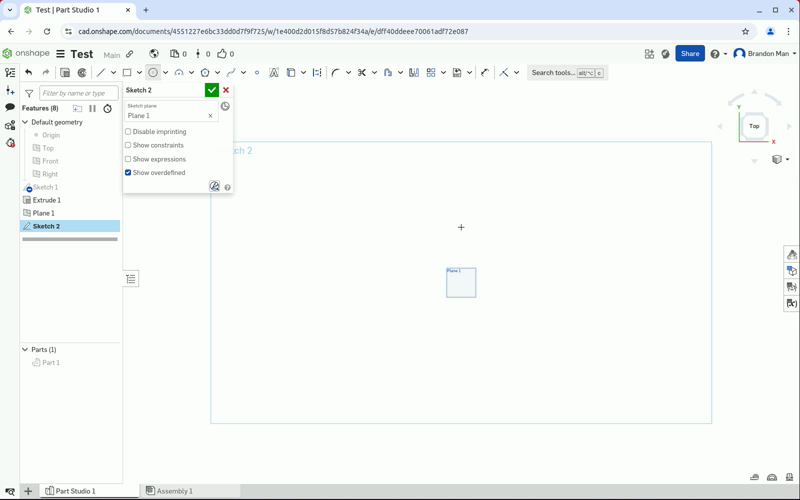
click(461, 226)
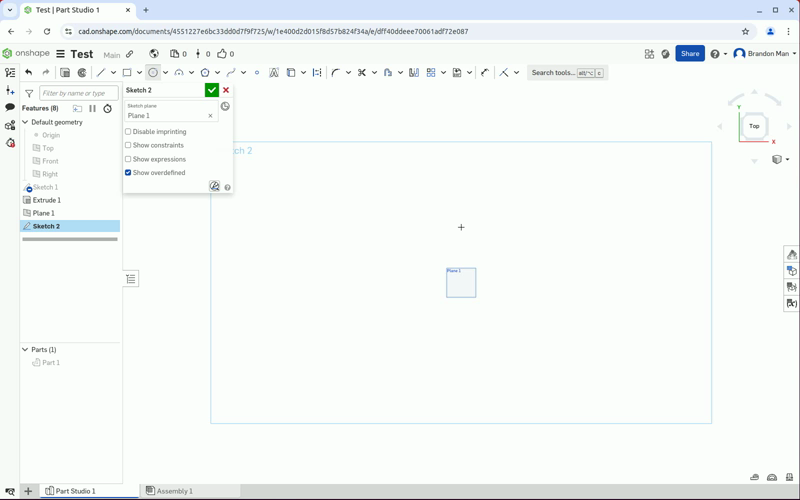
key_up(shift)
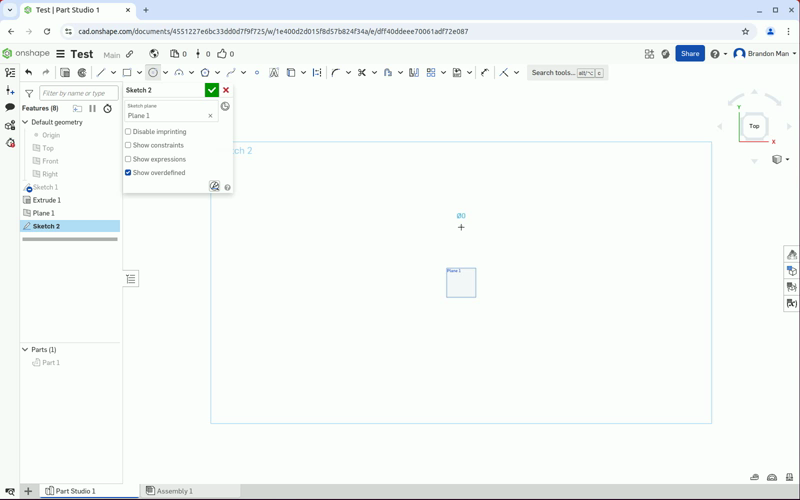
mouse_move(518, 226)
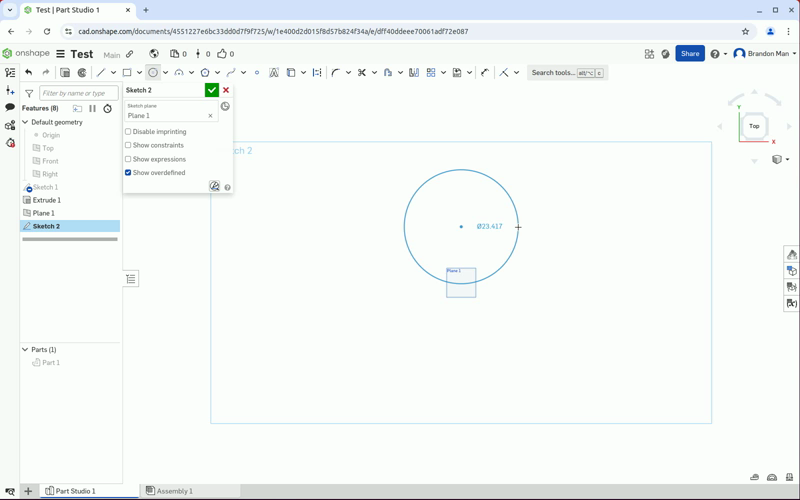
click(518, 226)
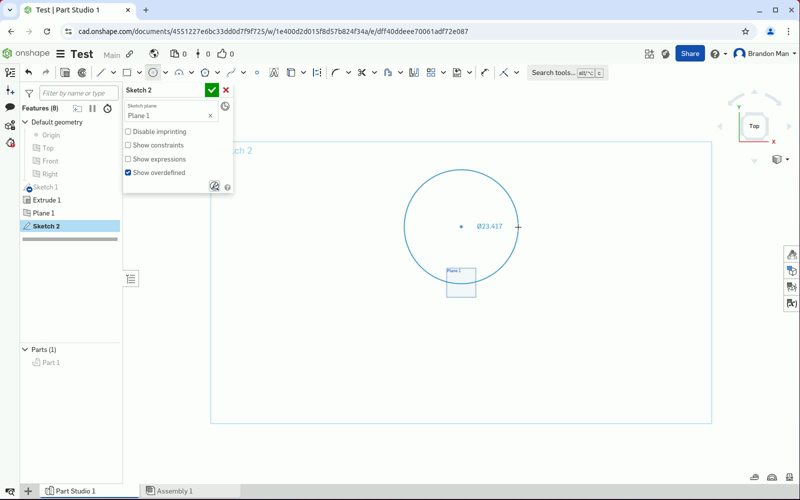
key(esc)
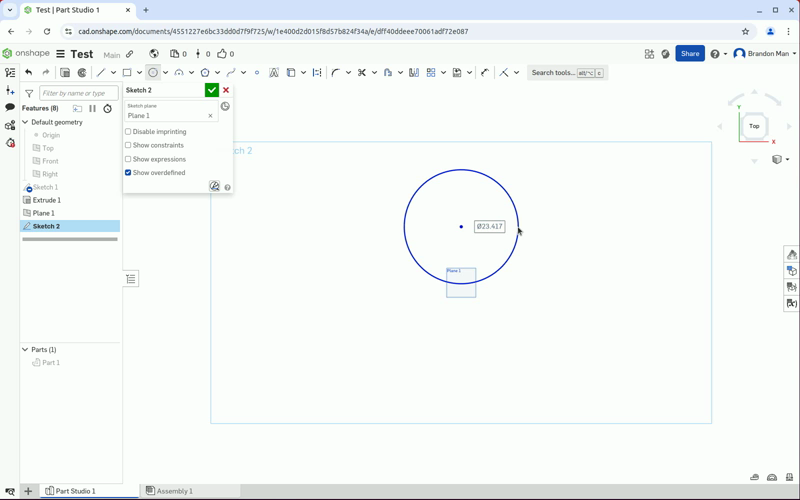
mouse_move(510, 227)
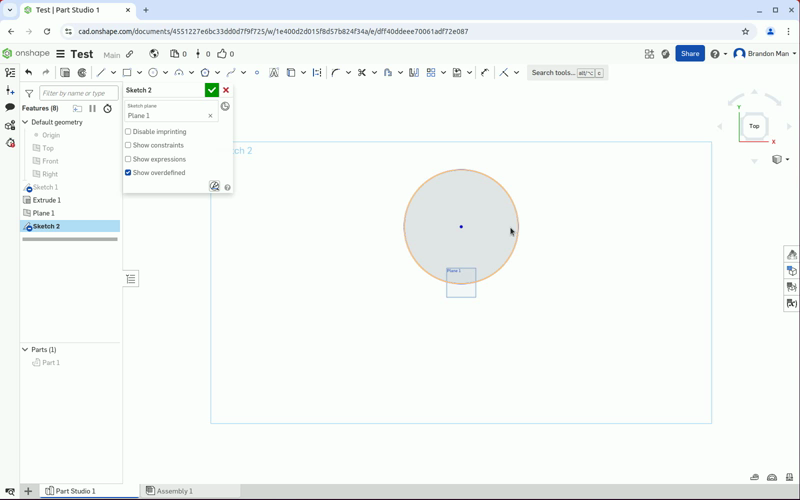
click(510, 227)
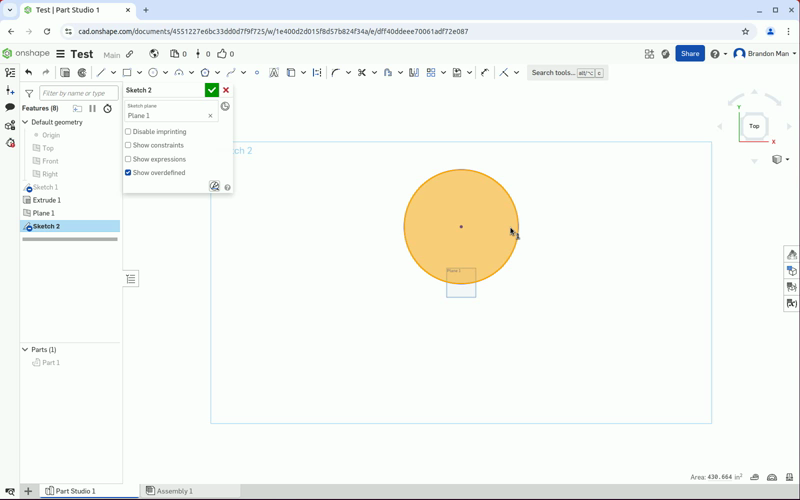
mouse_move(73, 352)
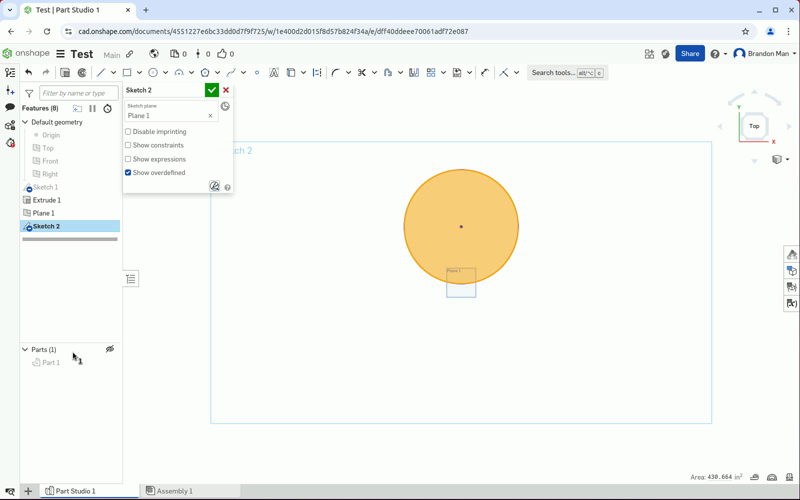
key(shift+y)
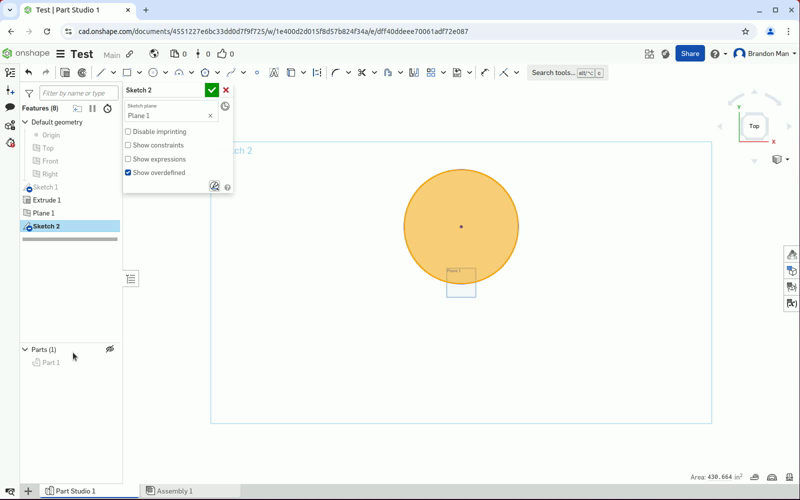
key(shift+e)
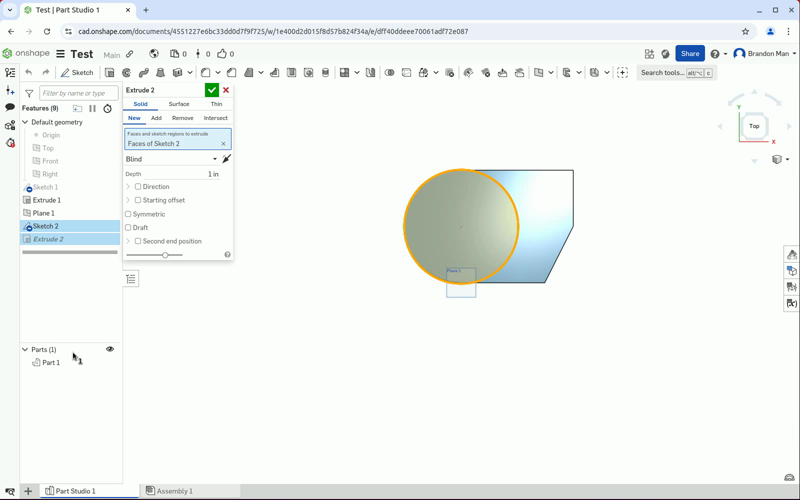
mouse_move(143, 106)
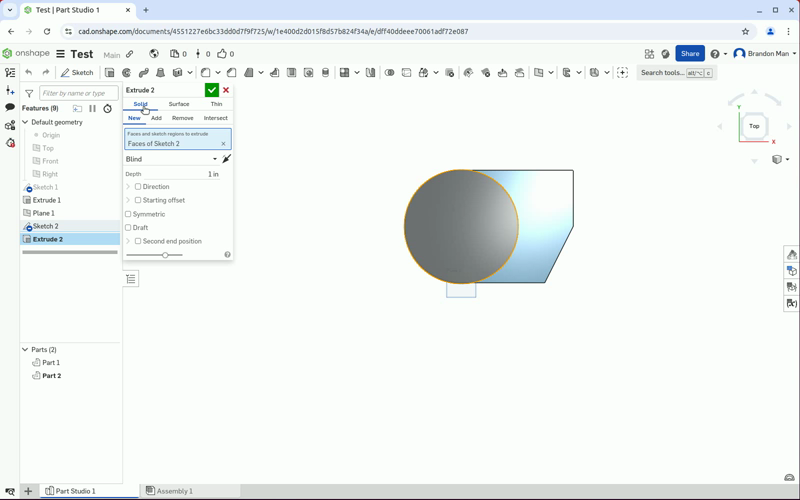
click(143, 106)
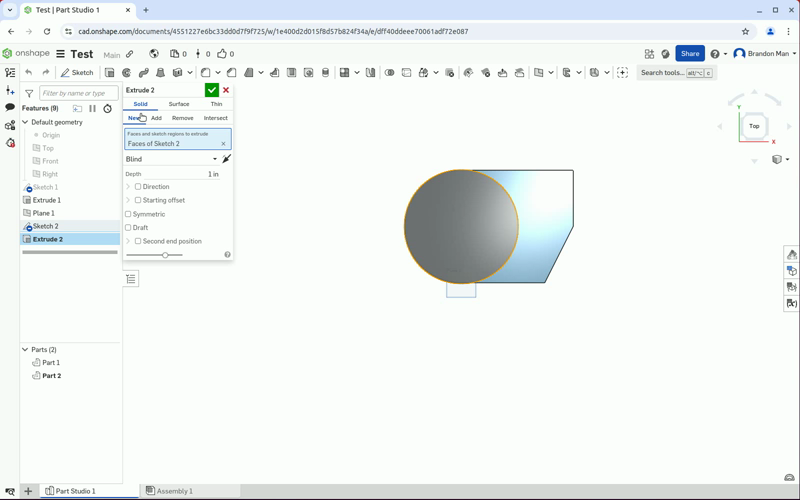
mouse_move(137, 120)
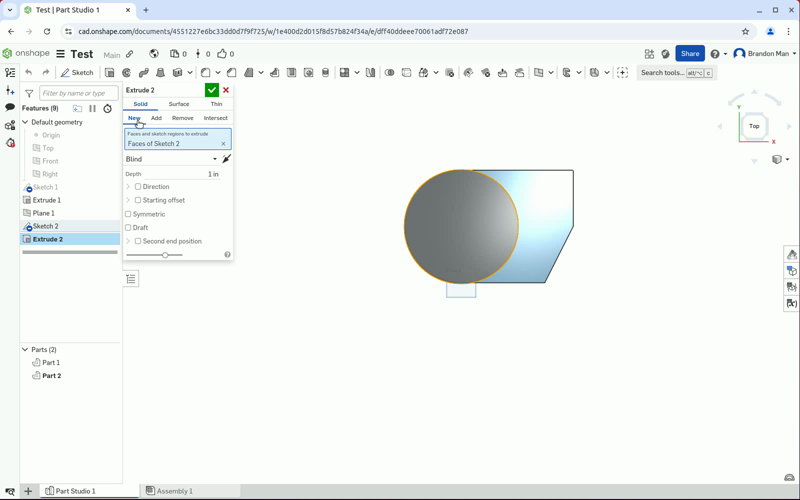
click(137, 120)
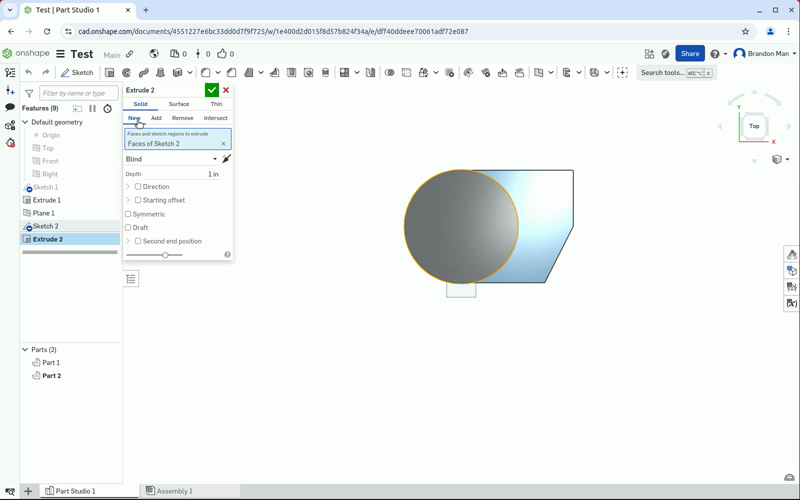
key(tab, 4)
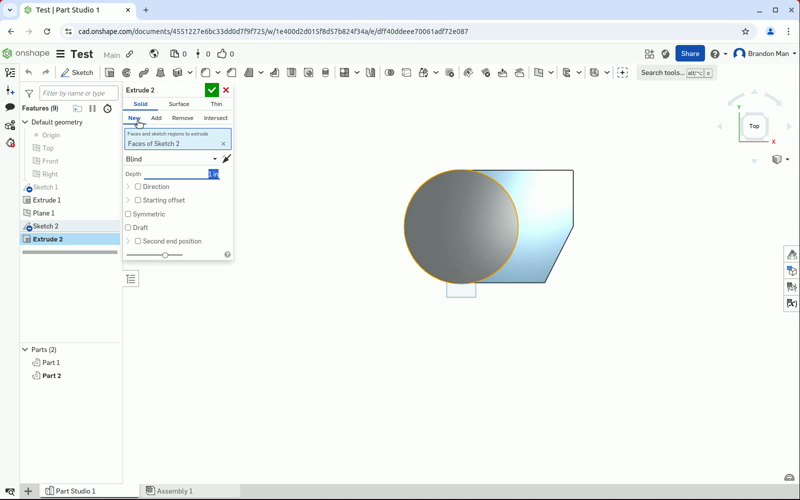
text(11.554)
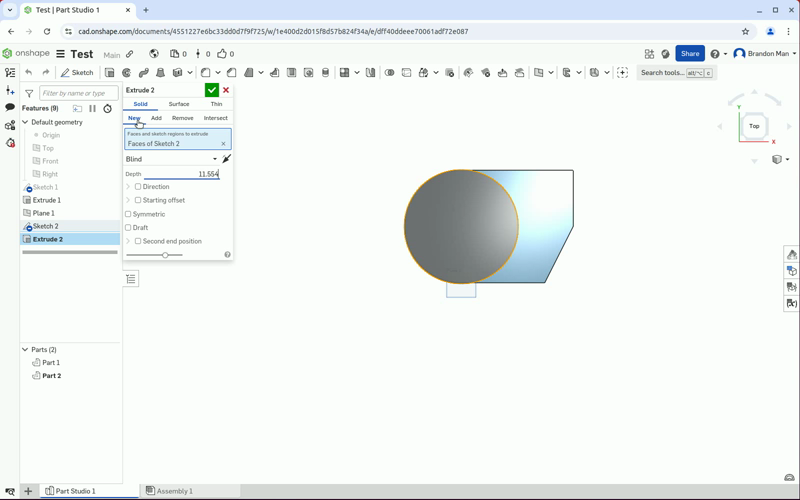
key(enter)
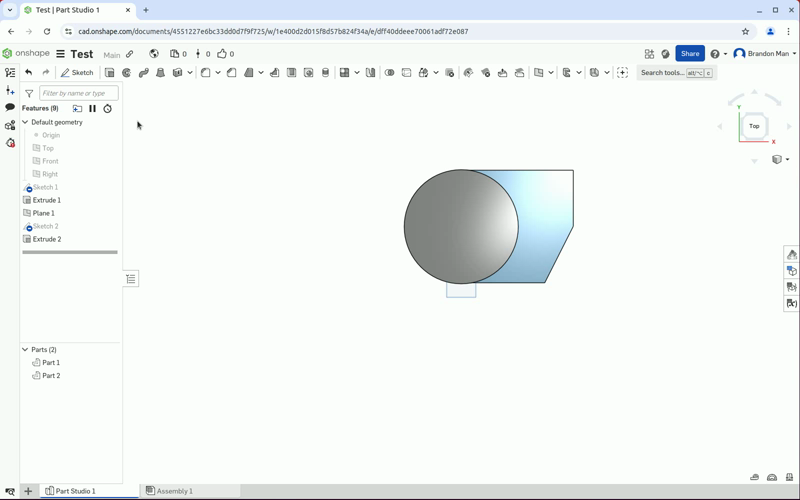
key(shift+h)
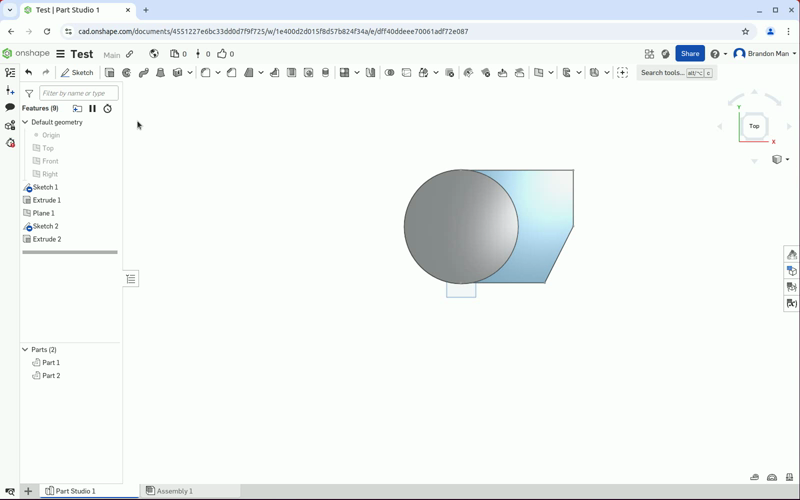
key(shift+h)
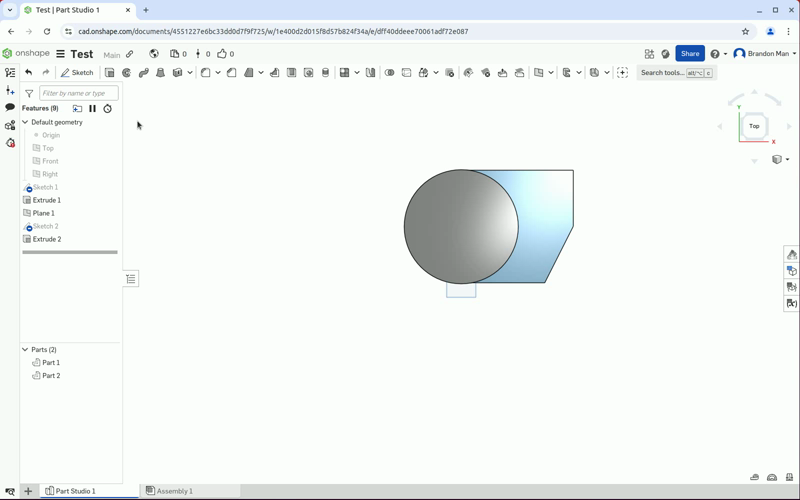
mouse_move(73, 189)
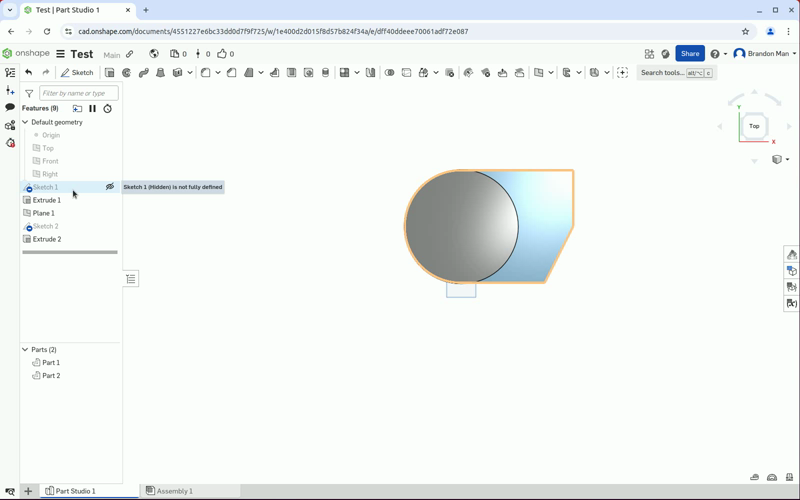
click(73, 189)
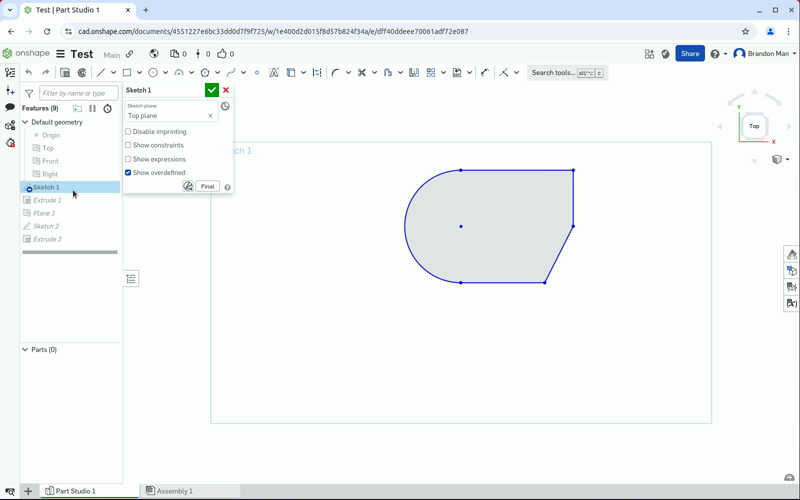
mouse_move(229, 92)
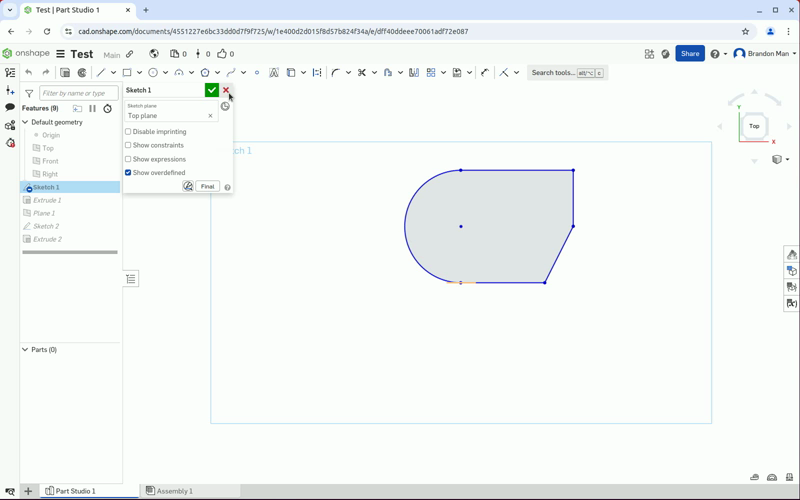
click(229, 92)
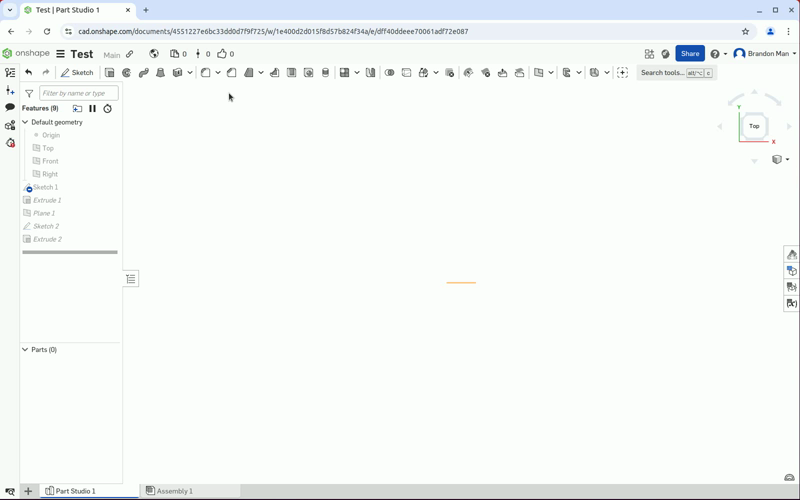
mouse_move(541, 75)
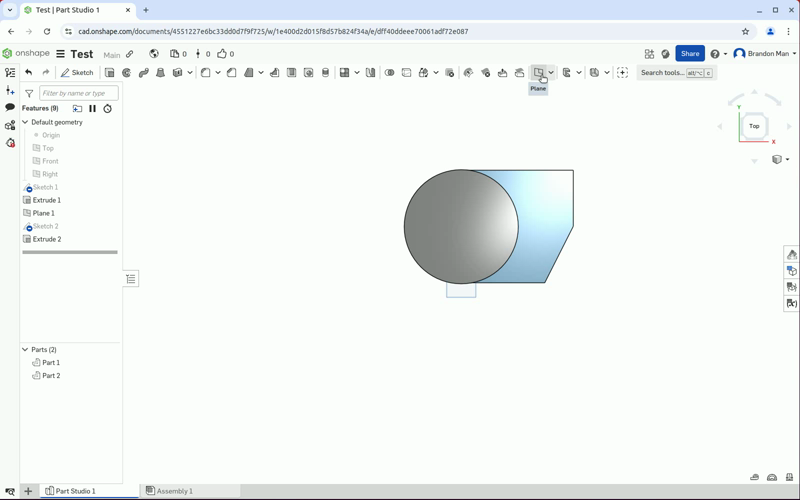
click(541, 75)
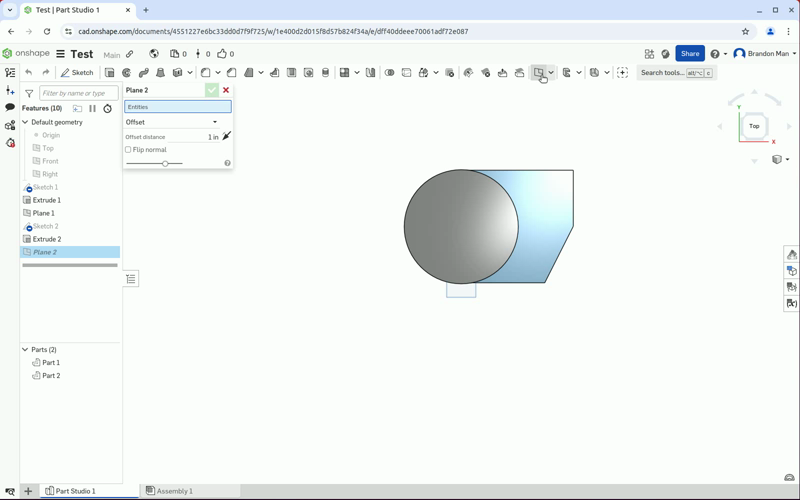
mouse_move(73, 150)
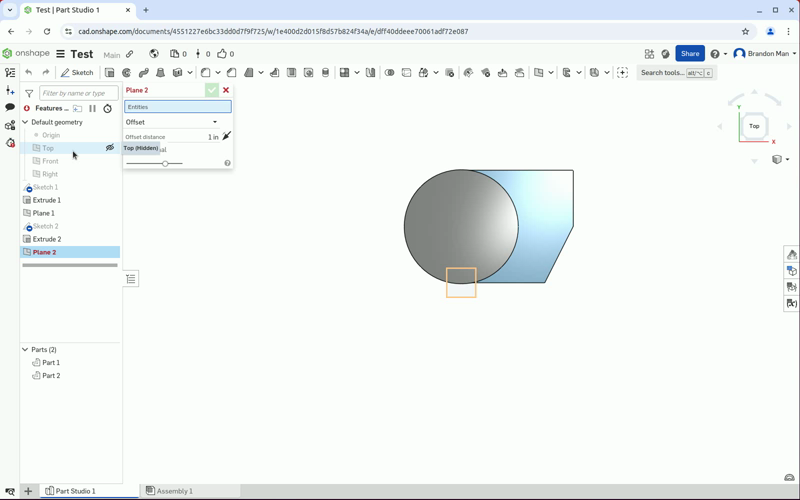
click(73, 150)
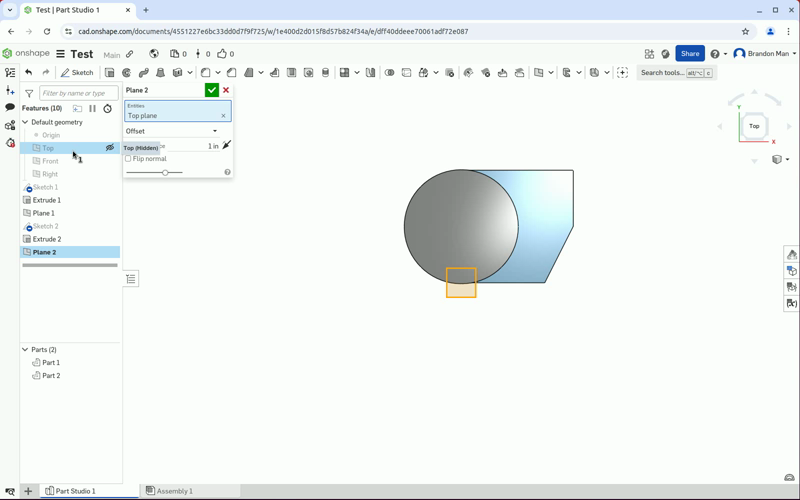
key(tab, 2)
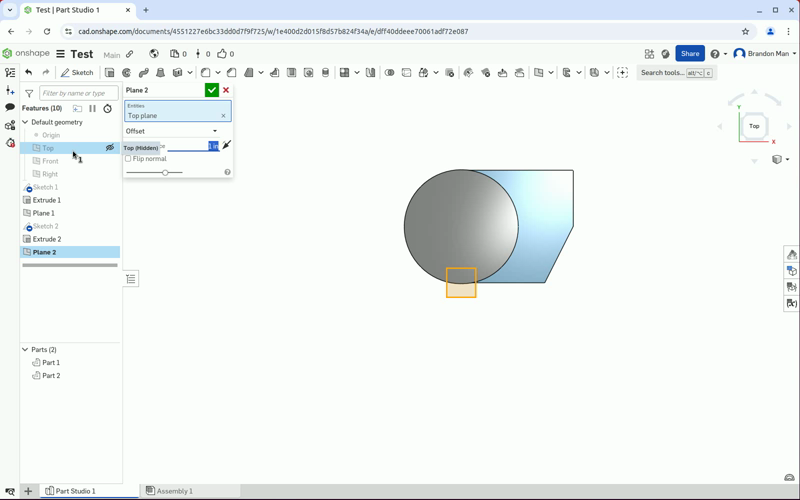
text(17.316)
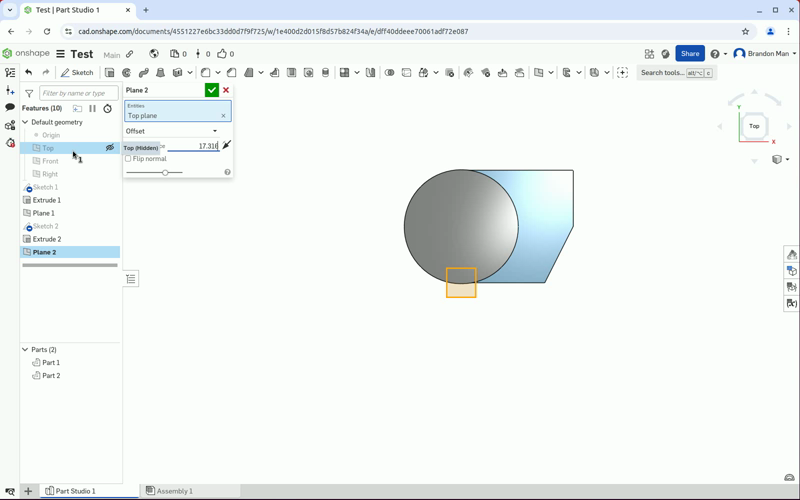
key(enter, 2)
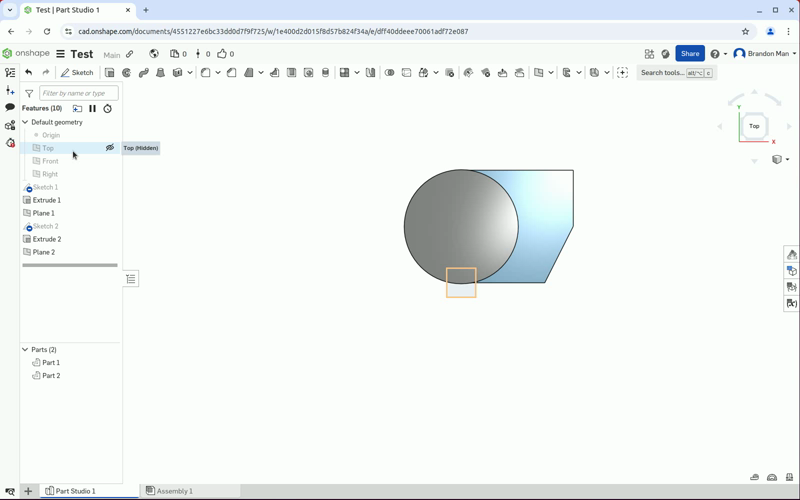
key(shift+s)
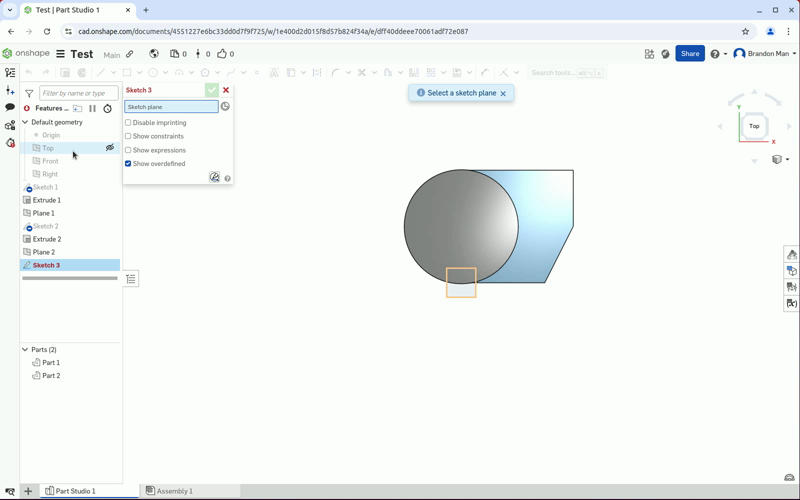
mouse_move(73, 254)
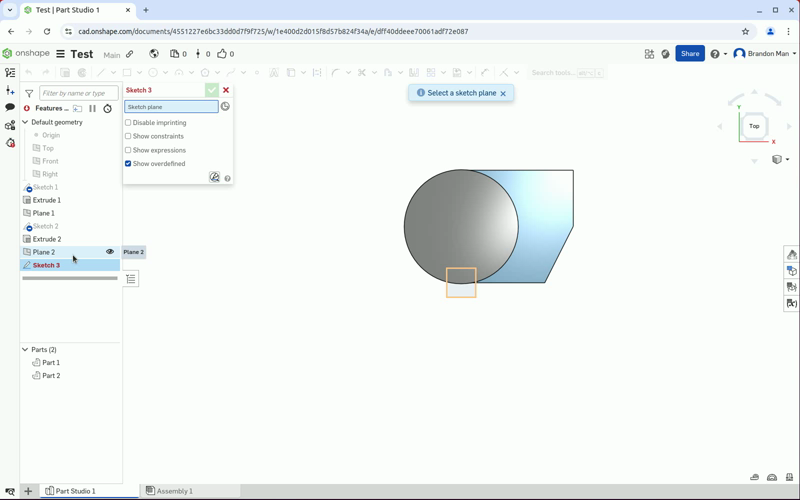
click(73, 254)
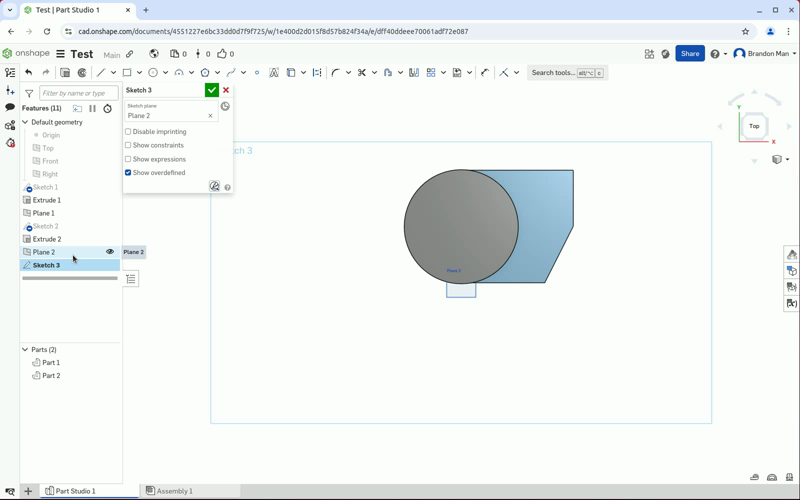
mouse_move(73, 352)
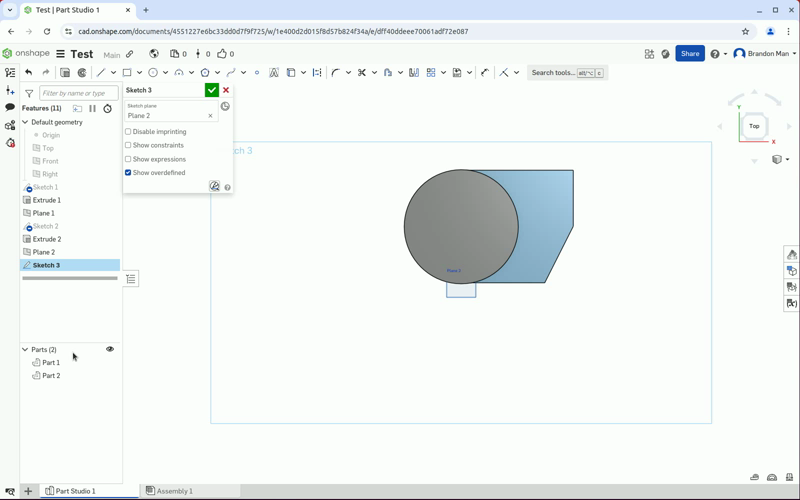
key(y)
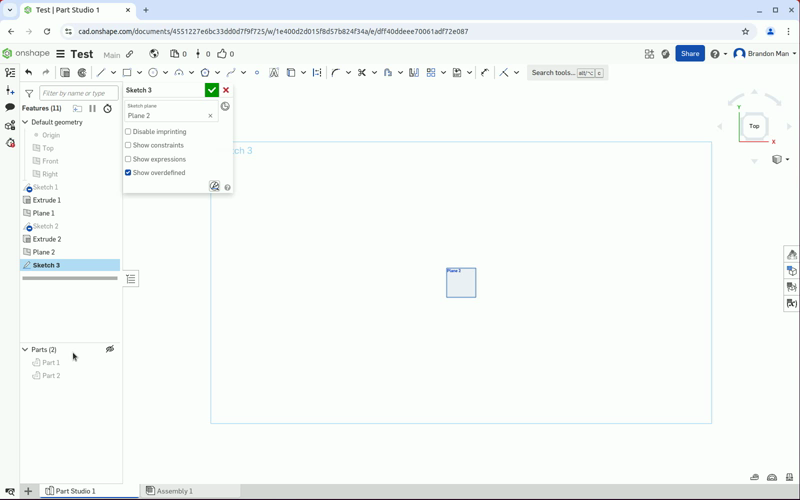
key(c)
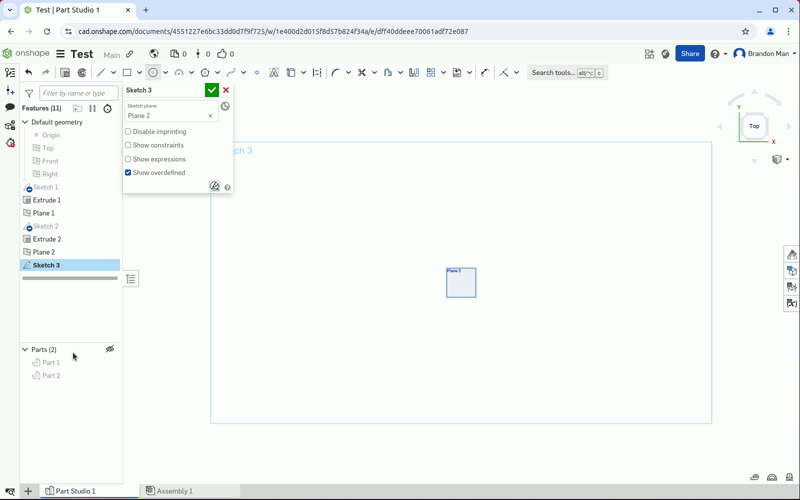
key_down(shift)
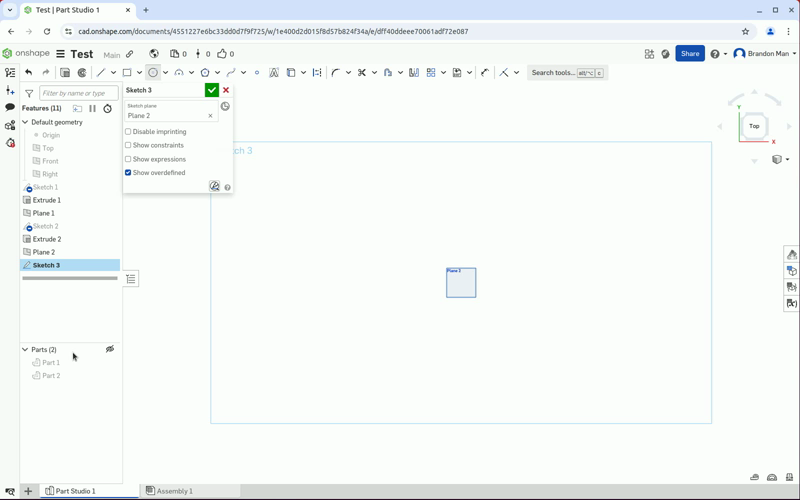
mouse_move(461, 226)
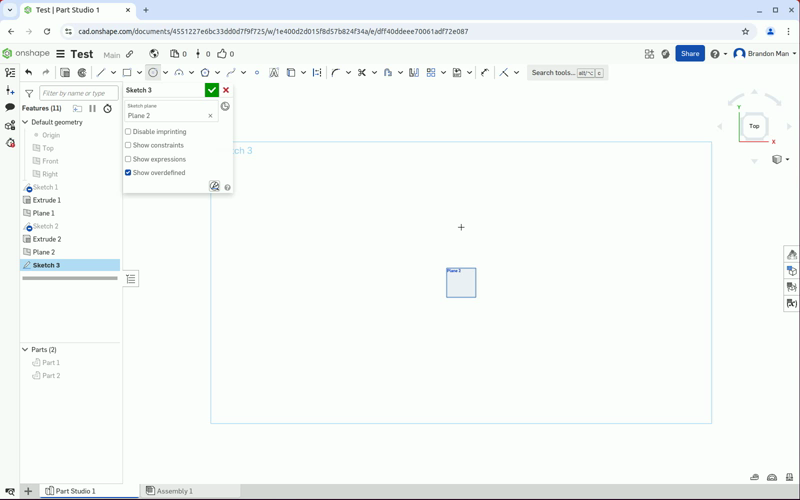
click(461, 226)
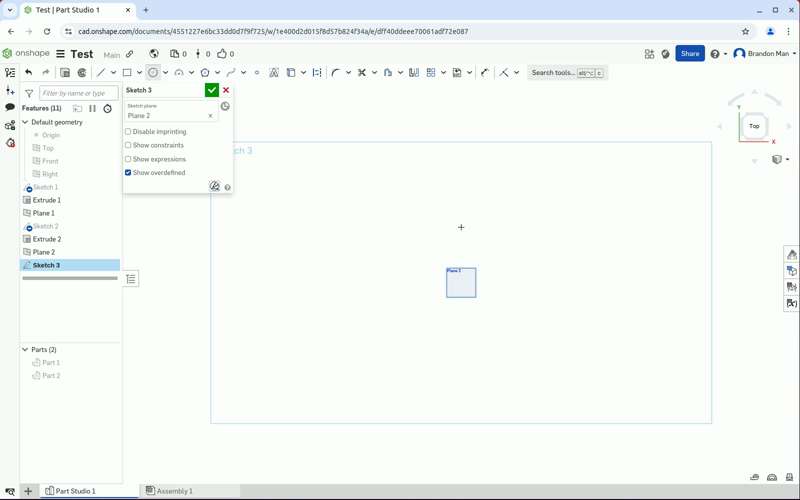
key_up(shift)
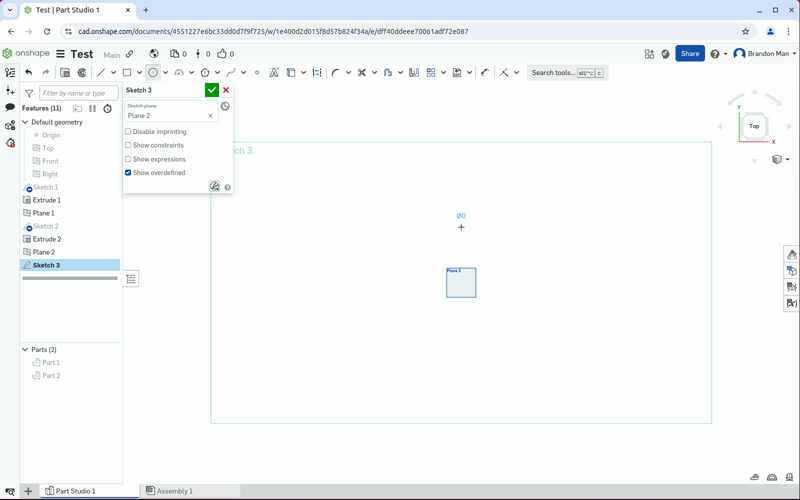
mouse_move(490, 226)
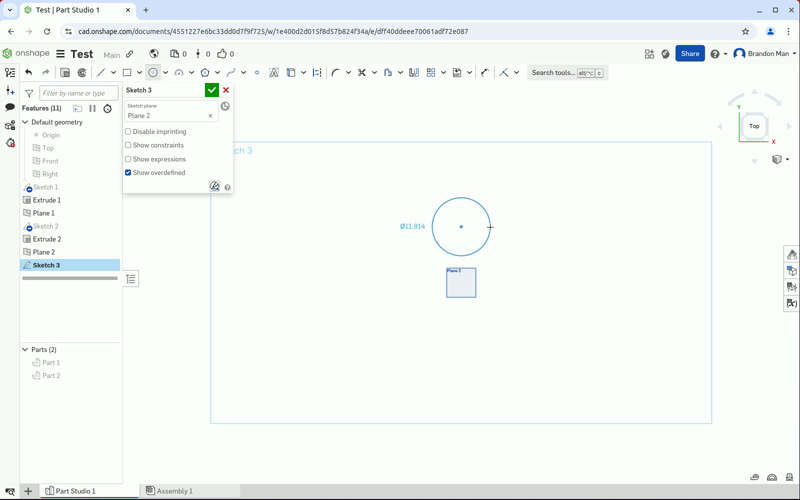
click(490, 226)
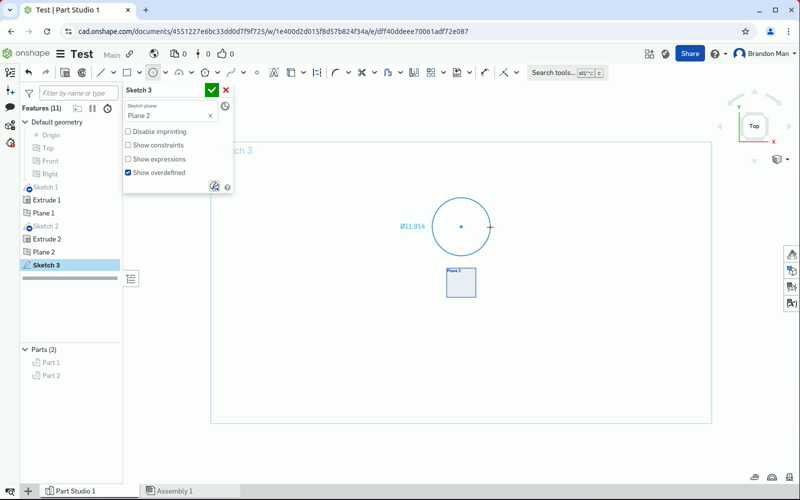
key(esc)
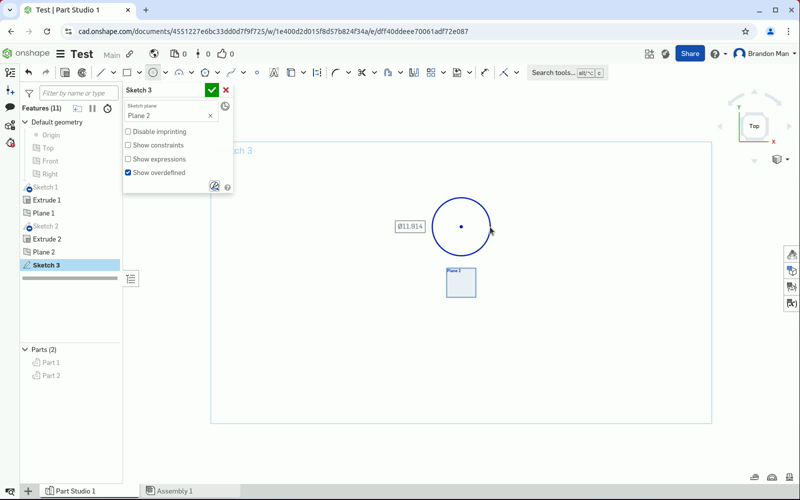
mouse_move(464, 230)
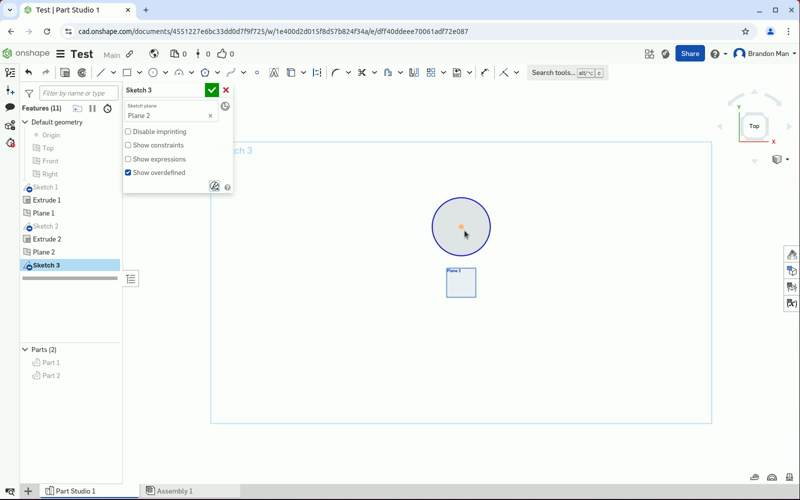
click(464, 230)
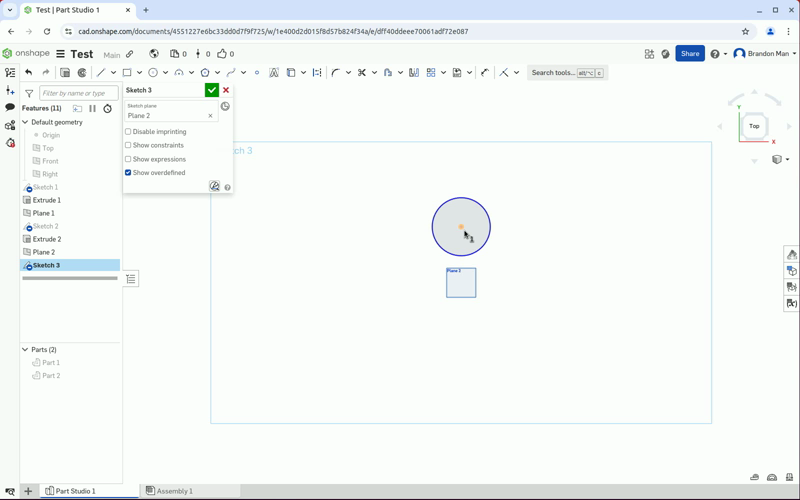
mouse_move(73, 352)
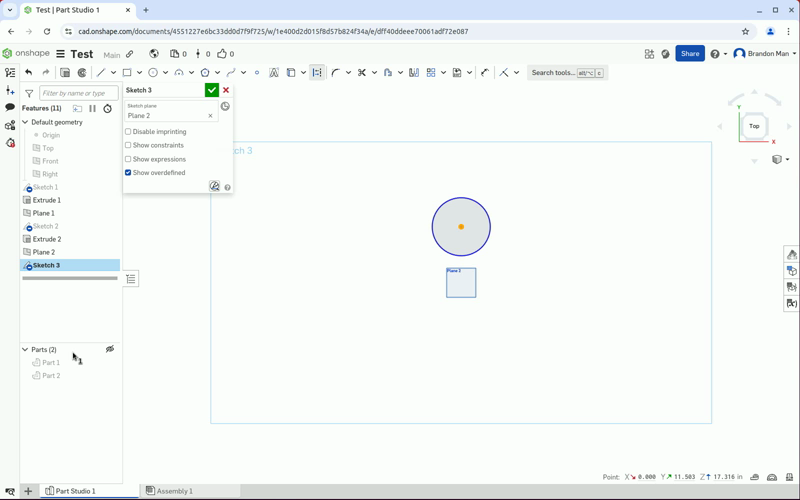
key(shift+y)
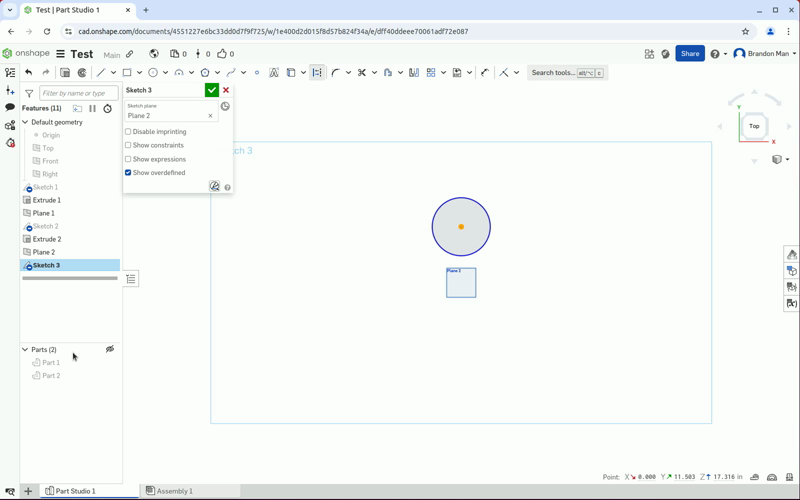
key(shift+e)
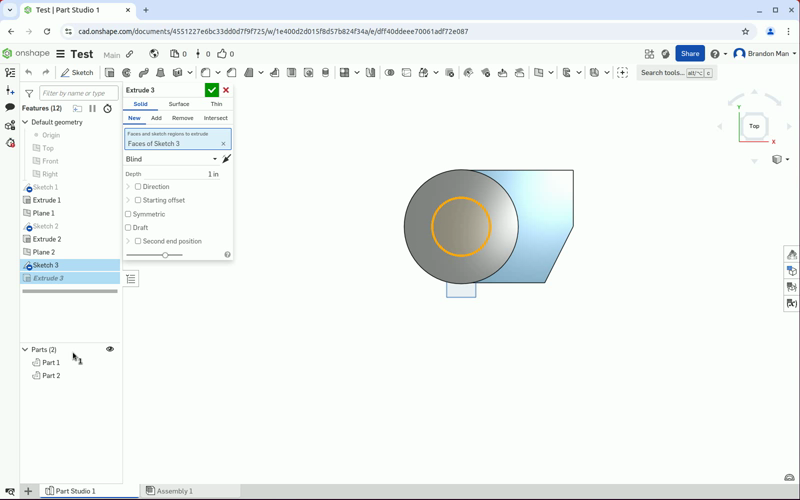
mouse_move(143, 106)
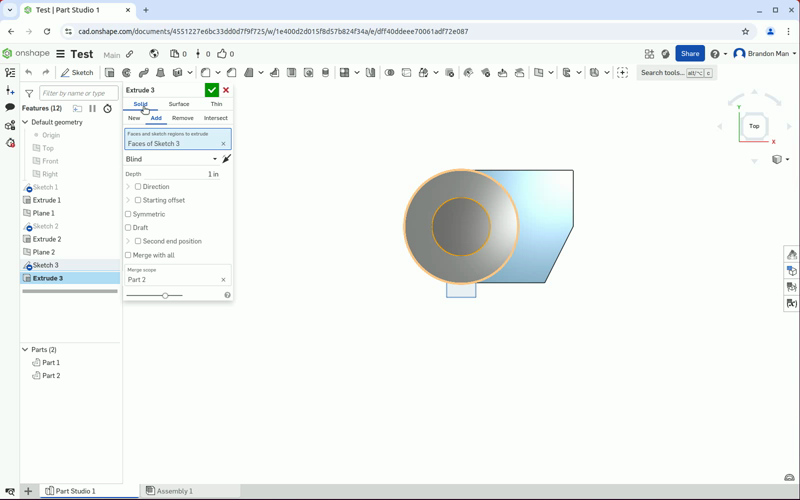
click(143, 106)
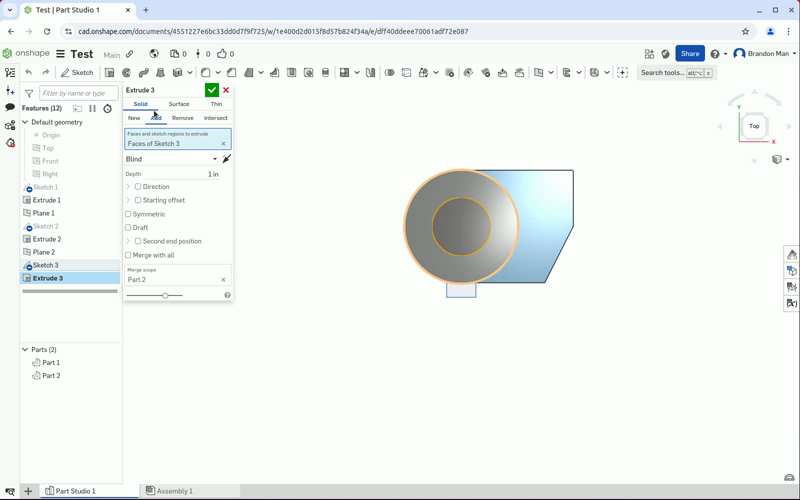
mouse_move(186, 120)
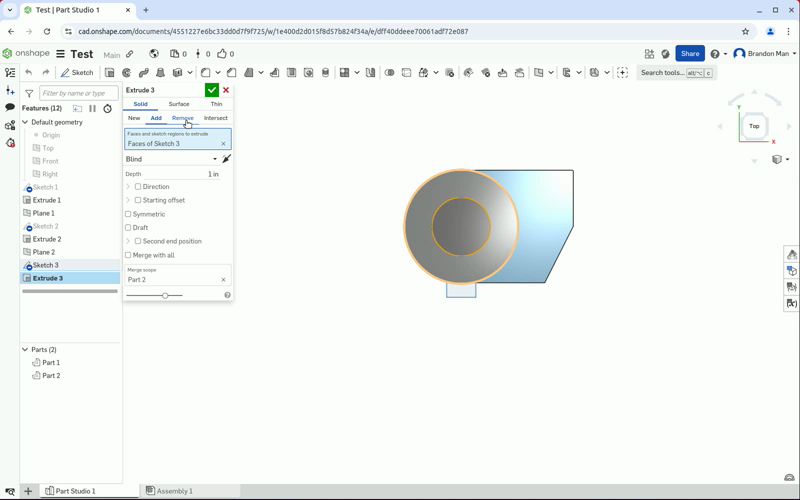
click(186, 120)
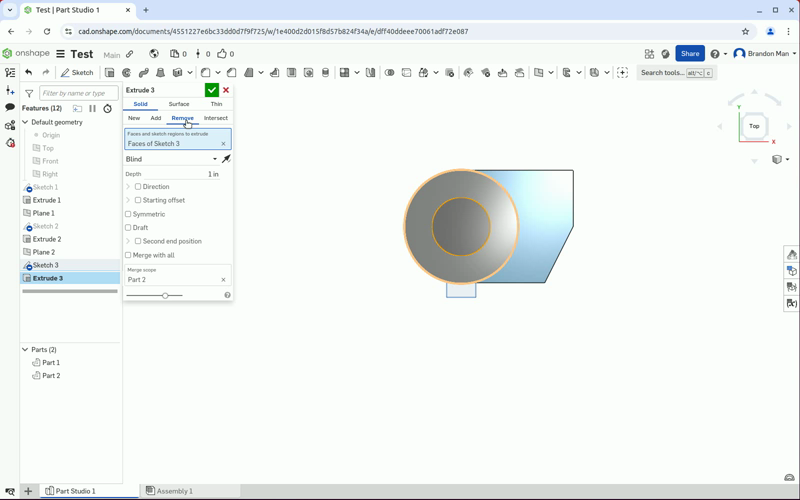
key(tab, 4)
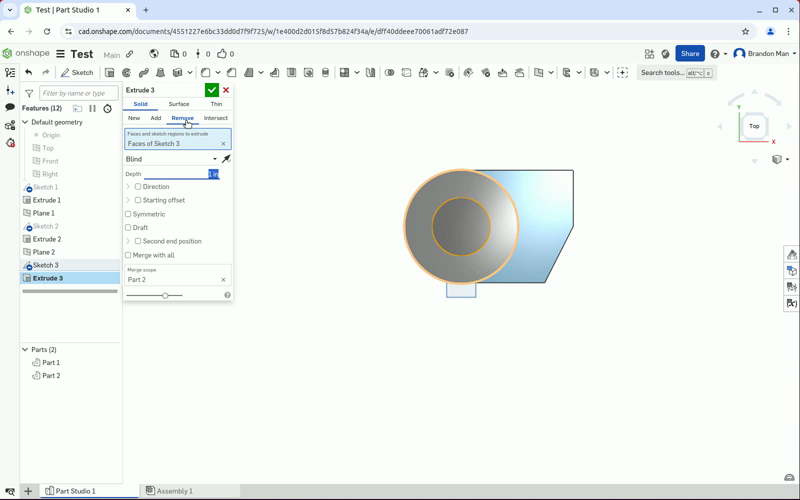
text(17.331)
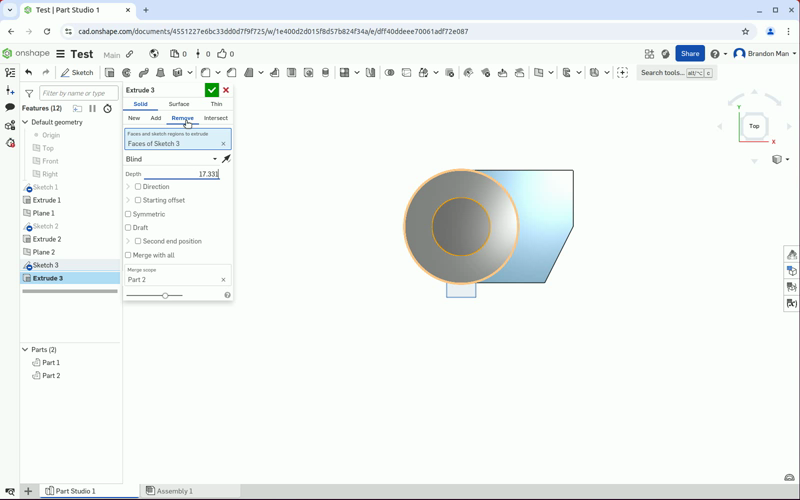
key(tab, 6)
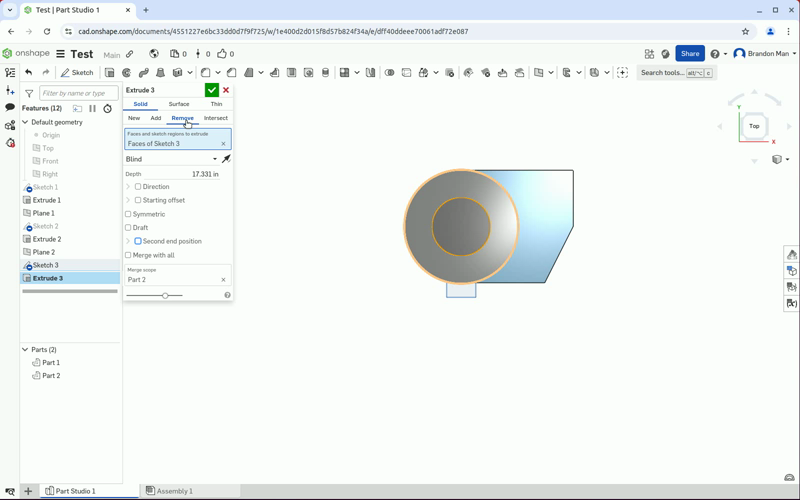
key(space)
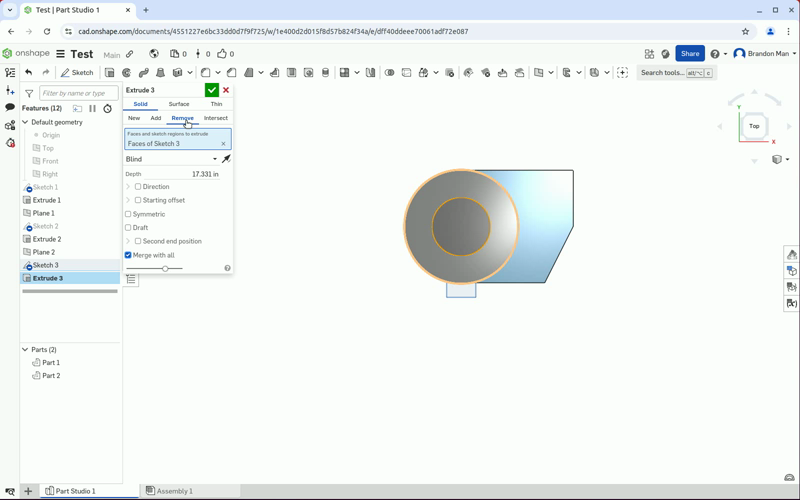
key(enter)
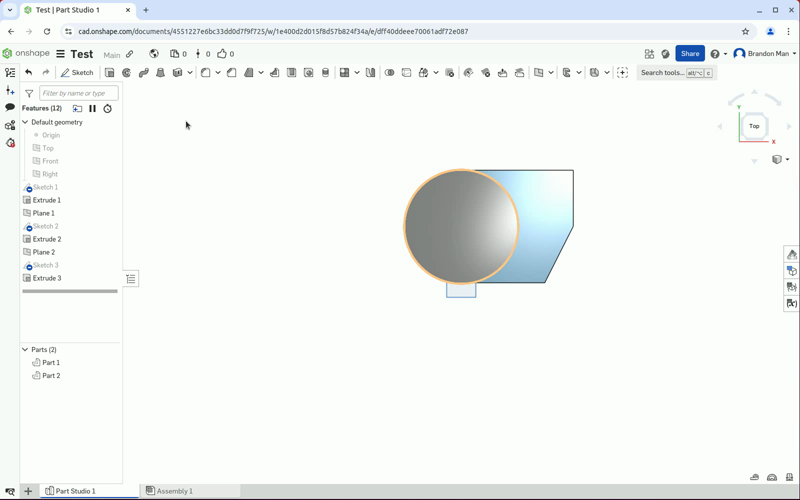
key(shift+h)
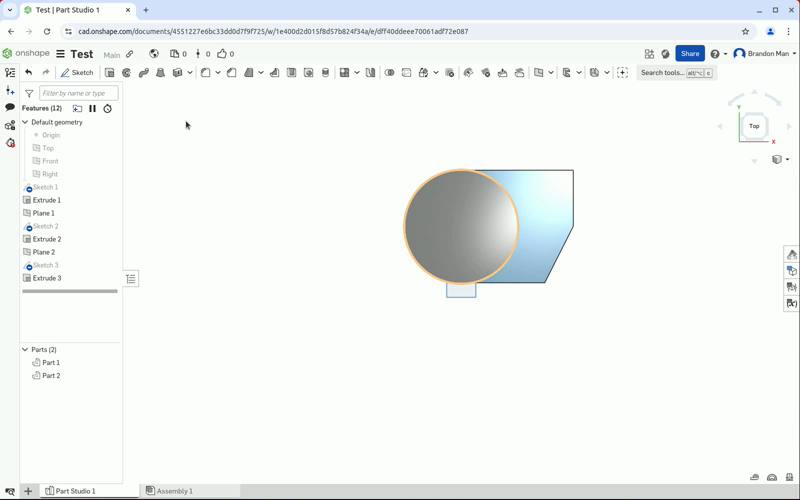
key(shift+h)
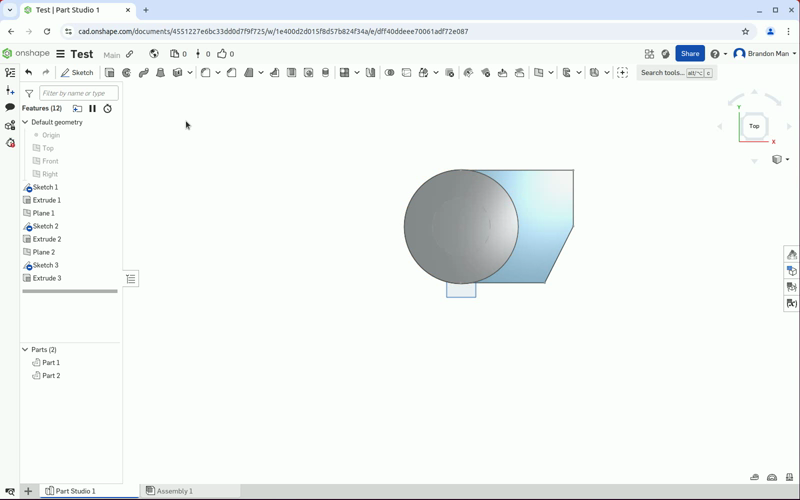
key(shift+7)
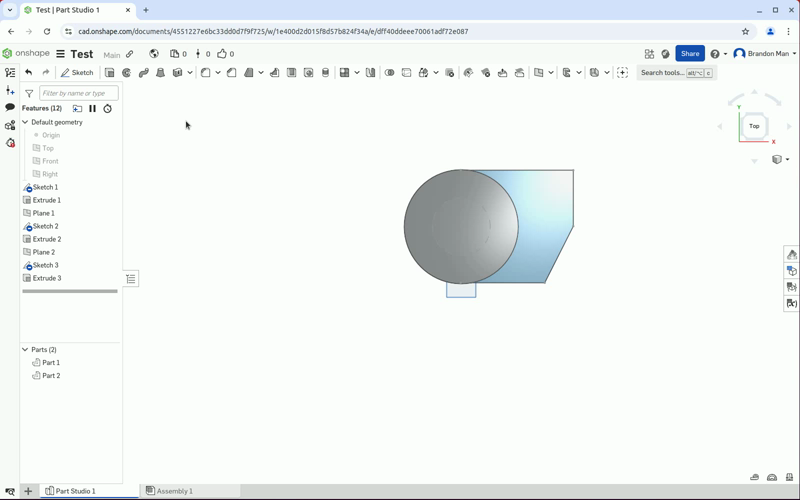
key(up, 3)
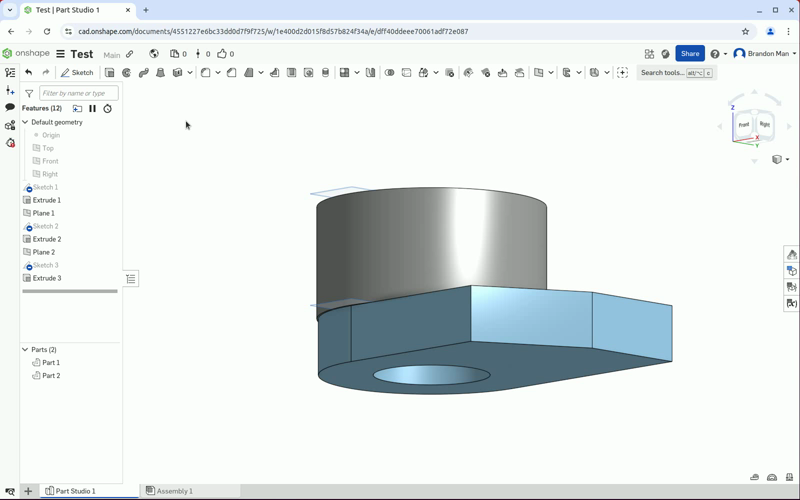
key(left, 3)
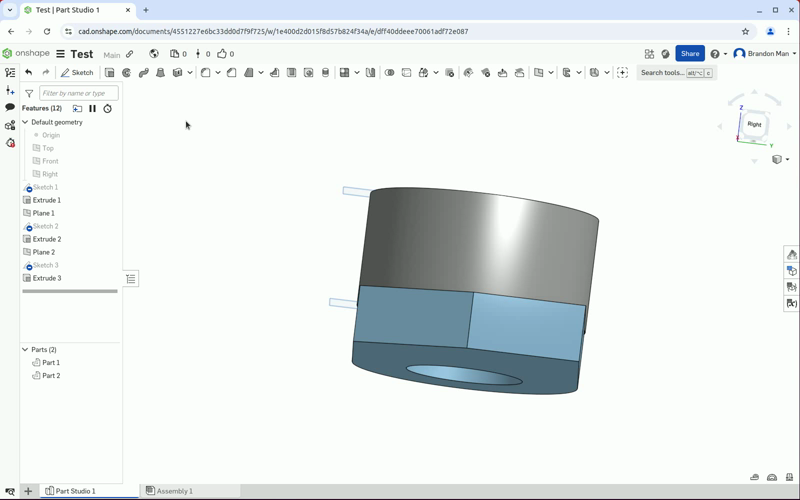
key(right, 3)
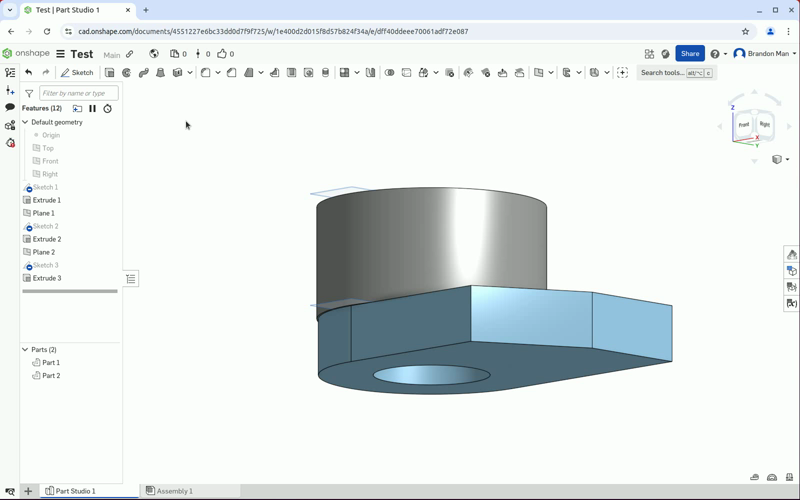
key(down, 3)
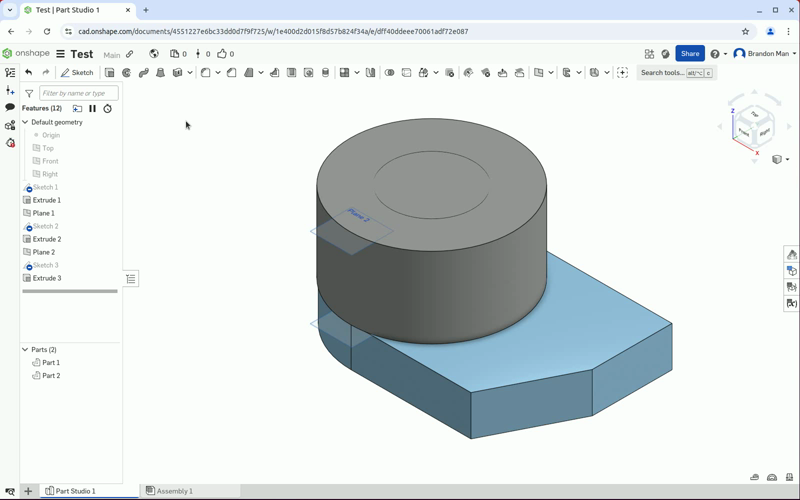
mouse_move(73, 189)
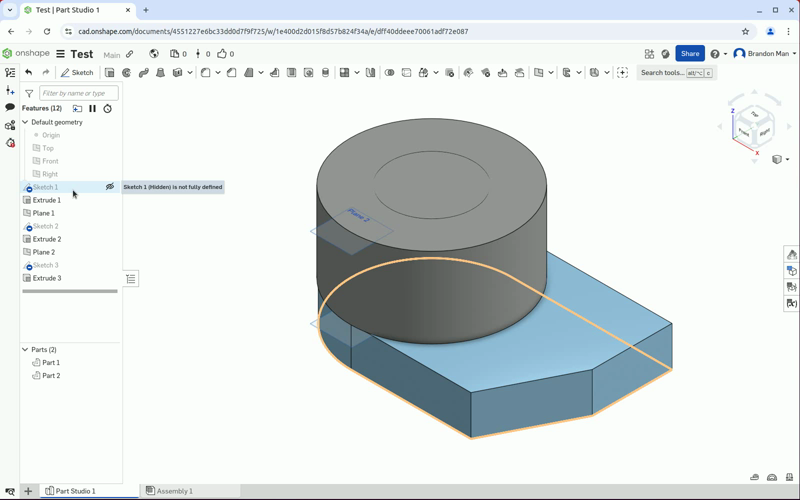
click(73, 189)